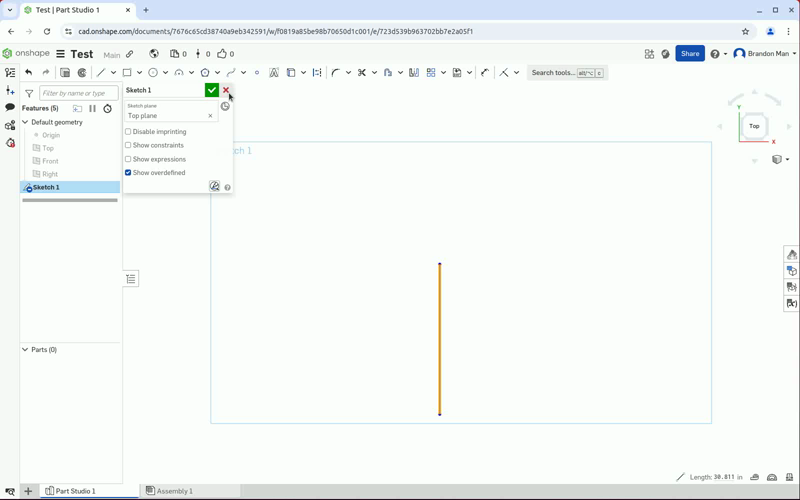
key(shift+h)
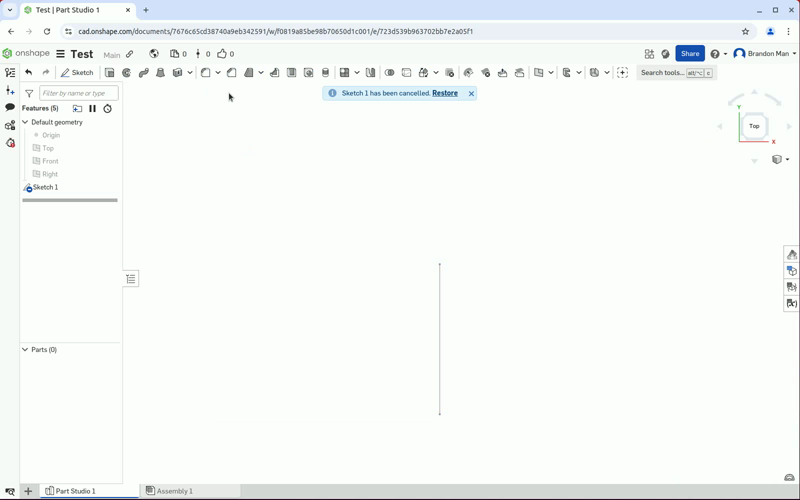
key(shift+s)
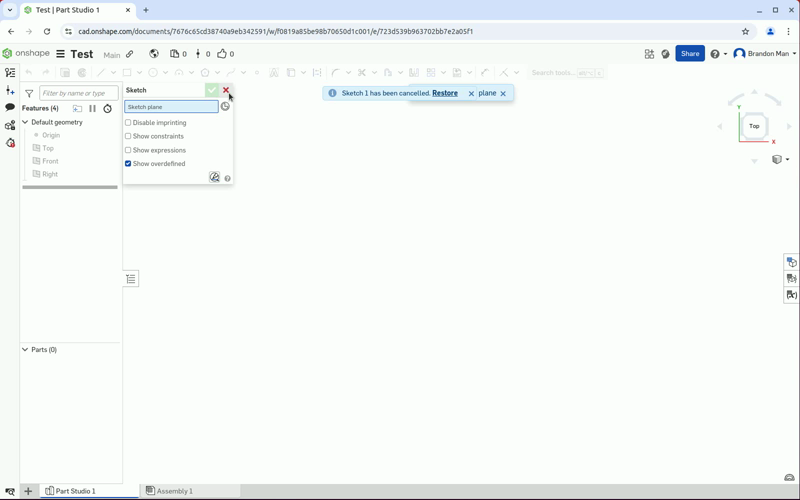
mouse_move(73, 150)
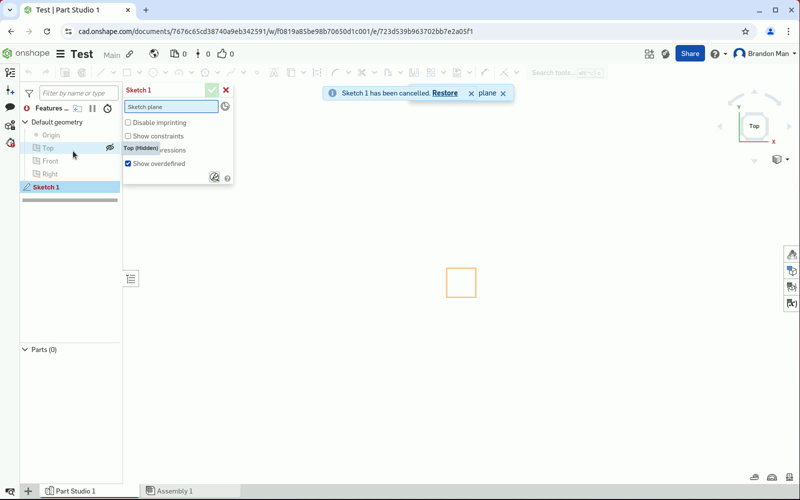
click(73, 150)
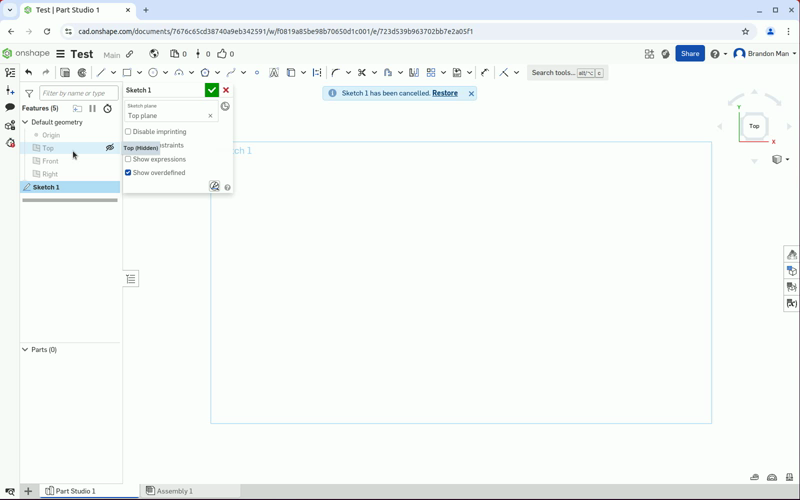
mouse_move(73, 352)
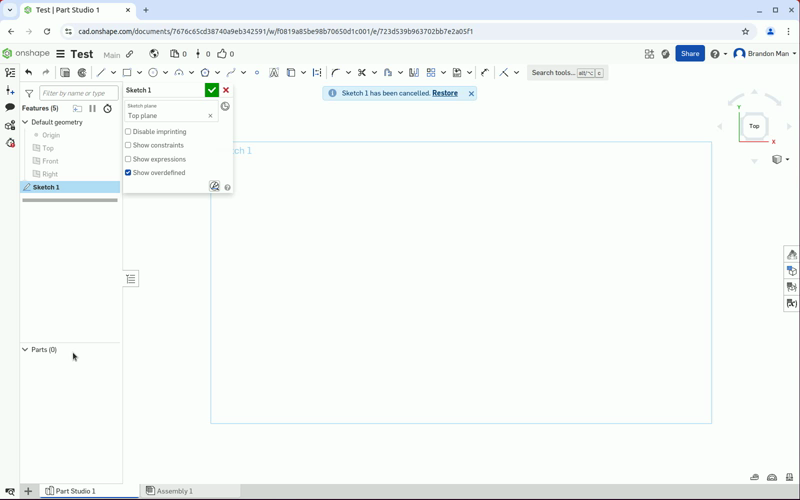
key(y)
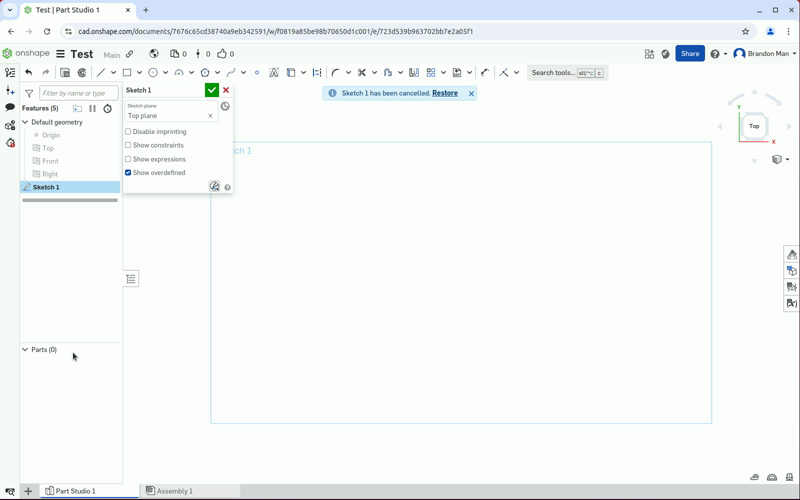
key(l)
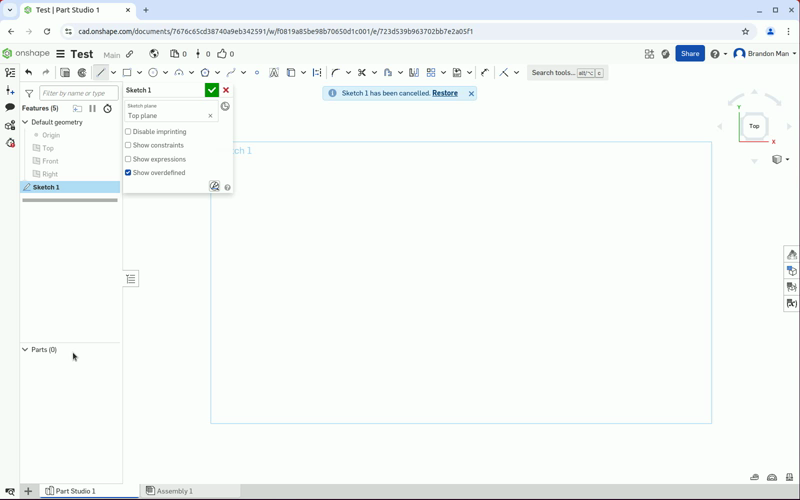
key_down(shift)
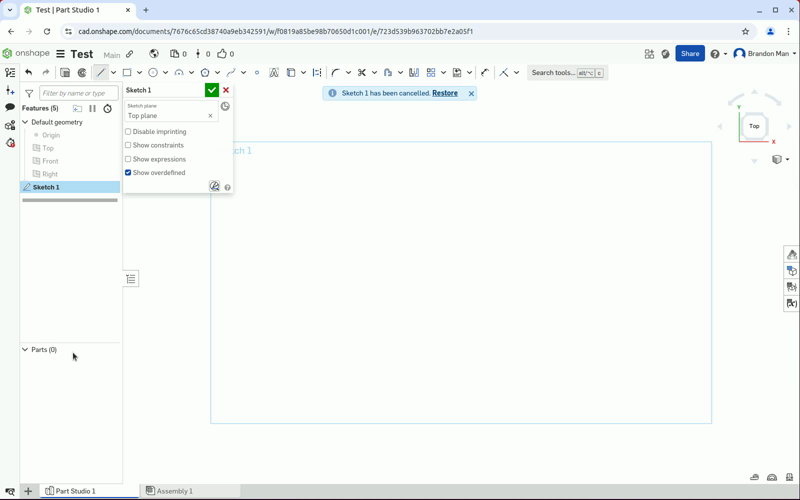
mouse_move(460, 282)
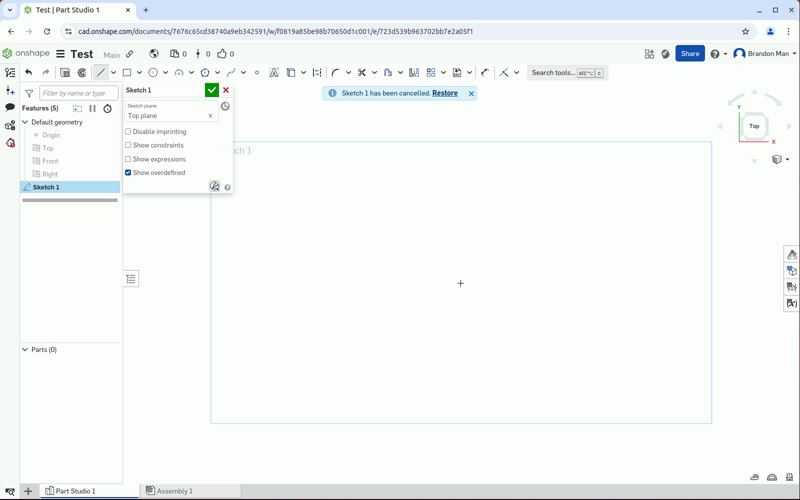
click(460, 282)
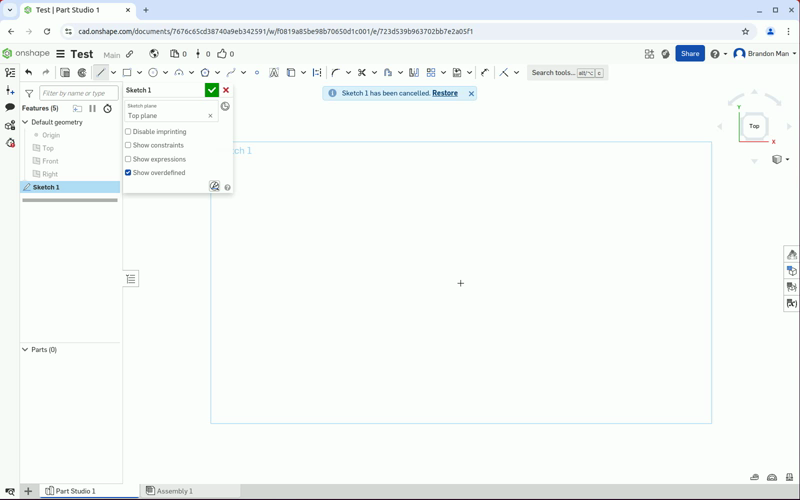
key_up(shift)
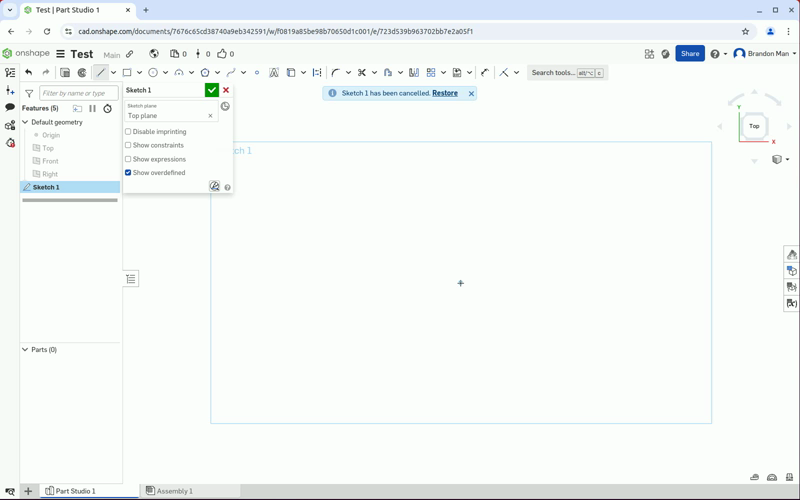
key_down(shift)
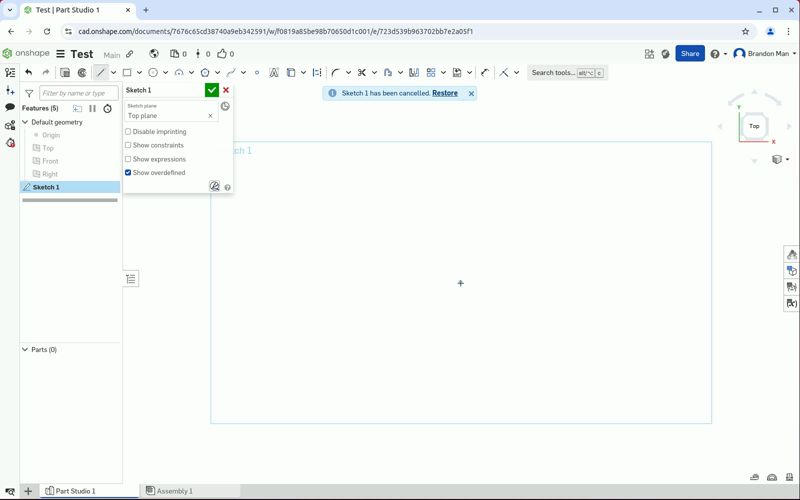
mouse_move(535, 282)
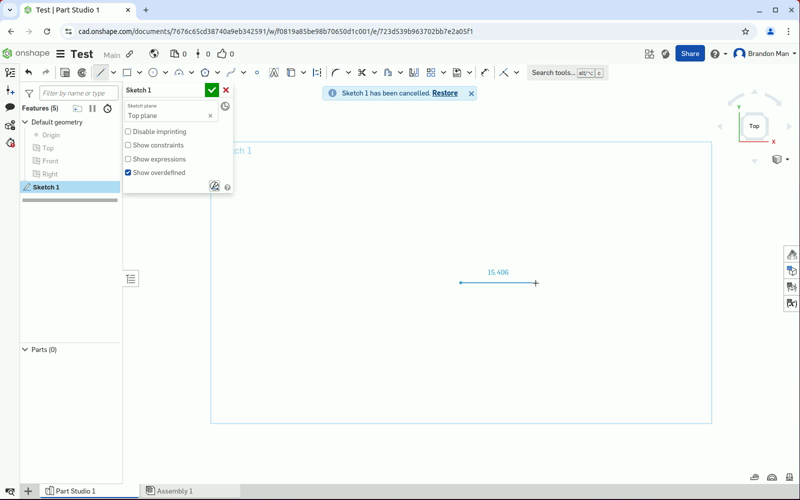
click(535, 282)
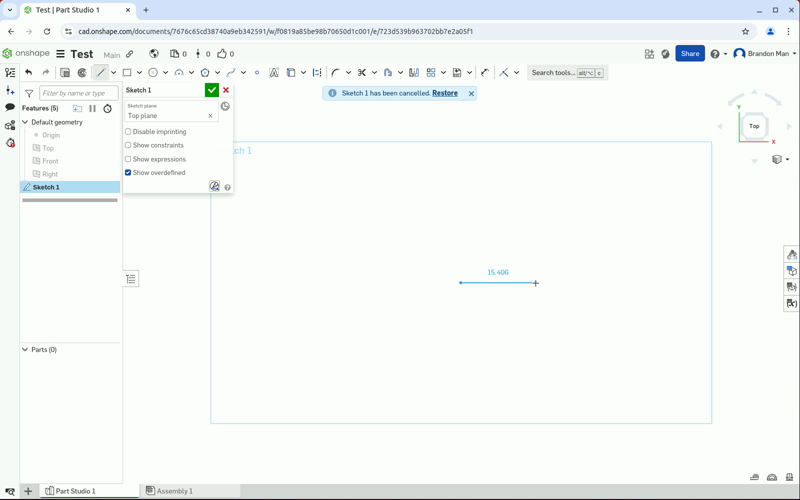
key_up(shift)
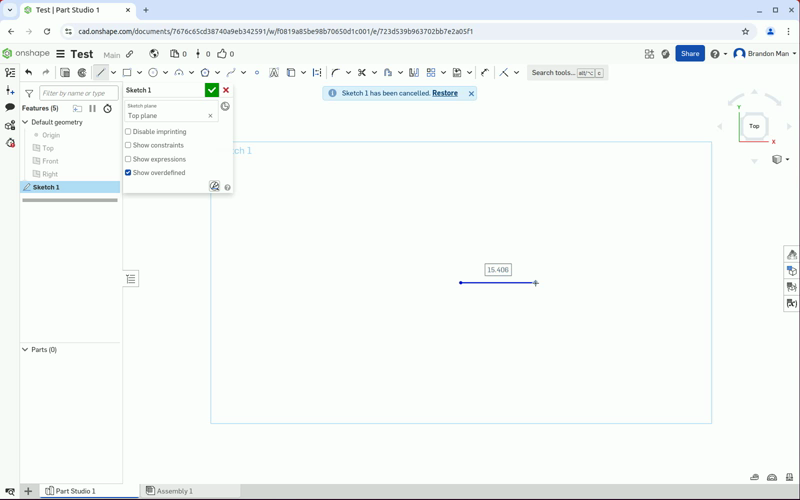
key_down(shift)
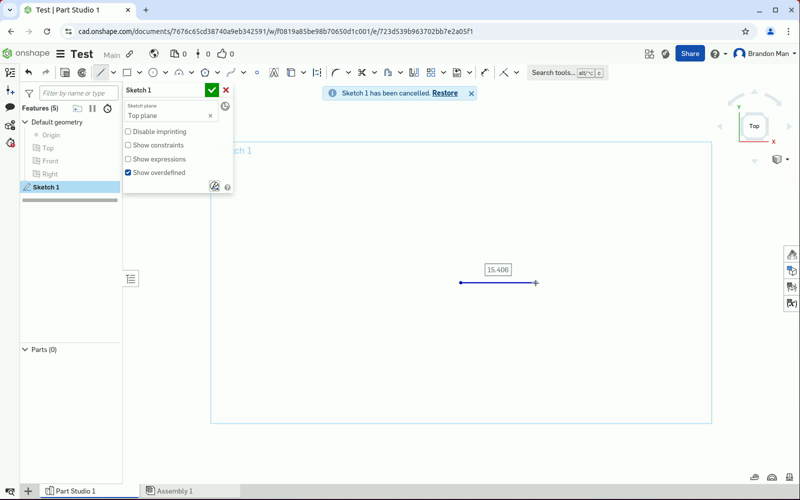
mouse_move(535, 170)
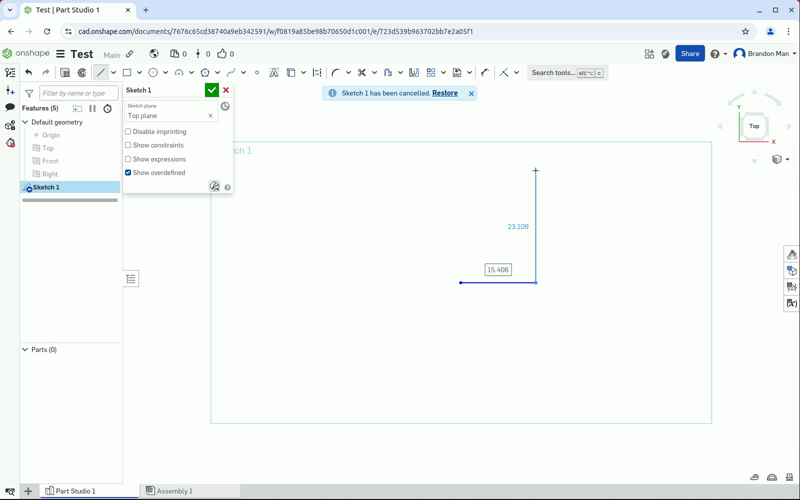
click(535, 170)
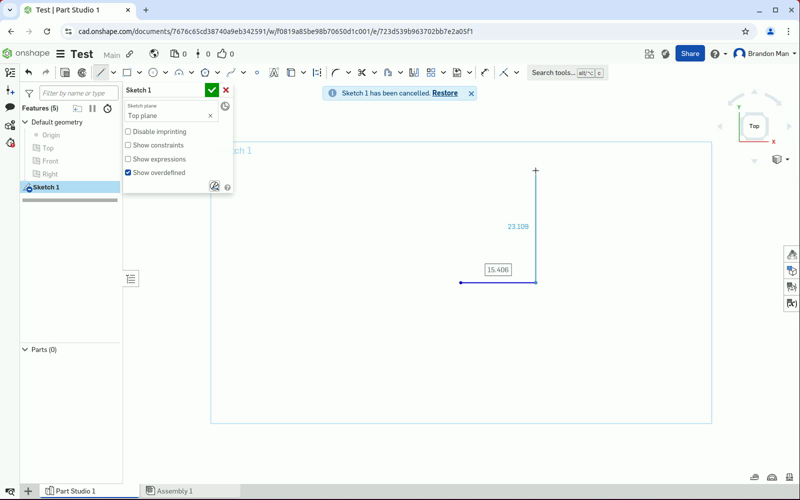
key_up(shift)
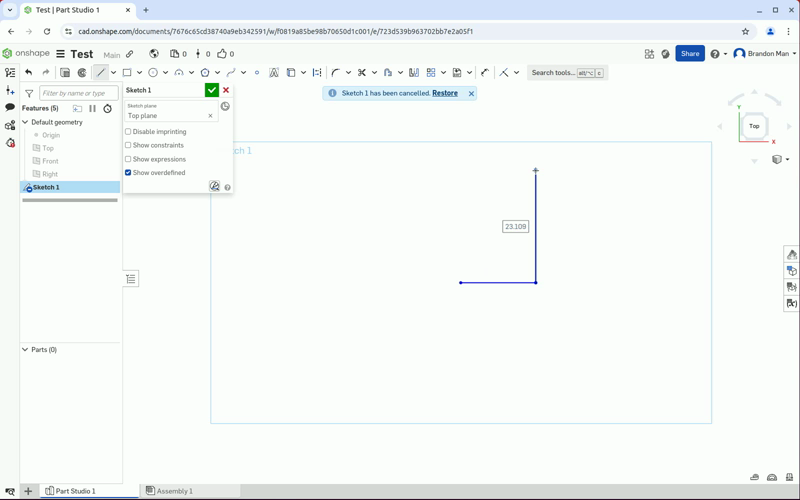
key_down(shift)
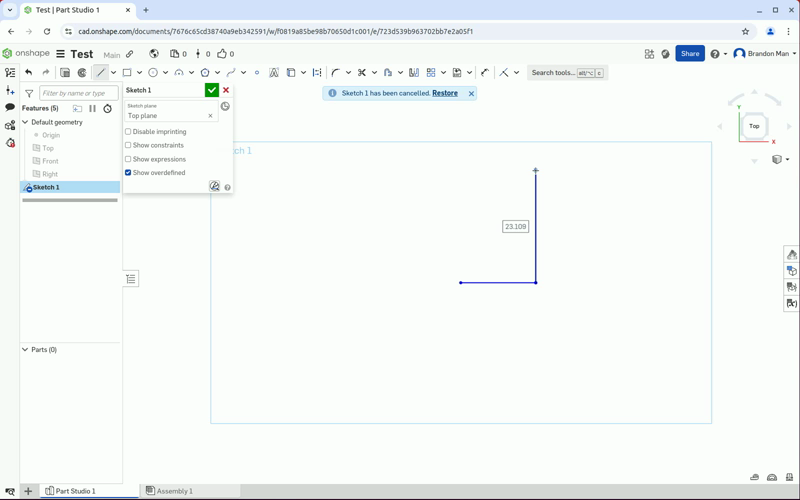
mouse_move(460, 170)
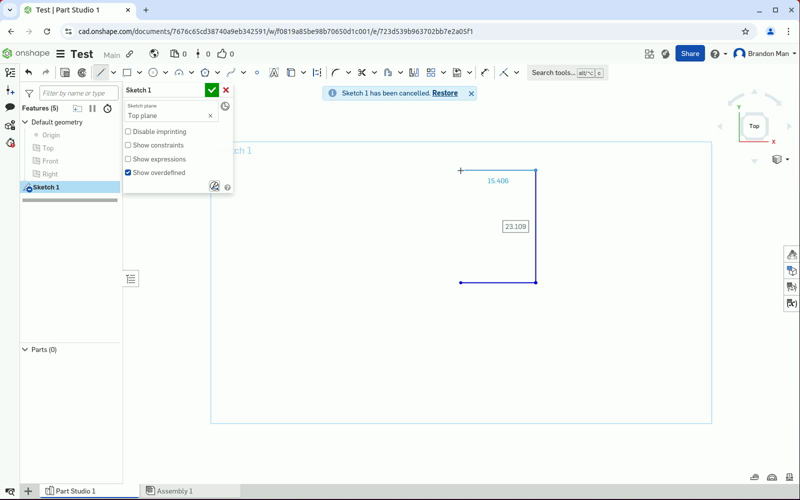
click(460, 170)
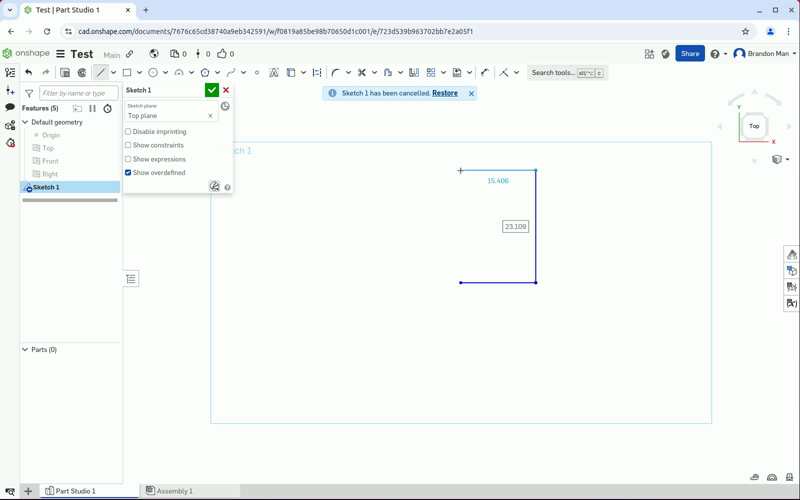
key_up(shift)
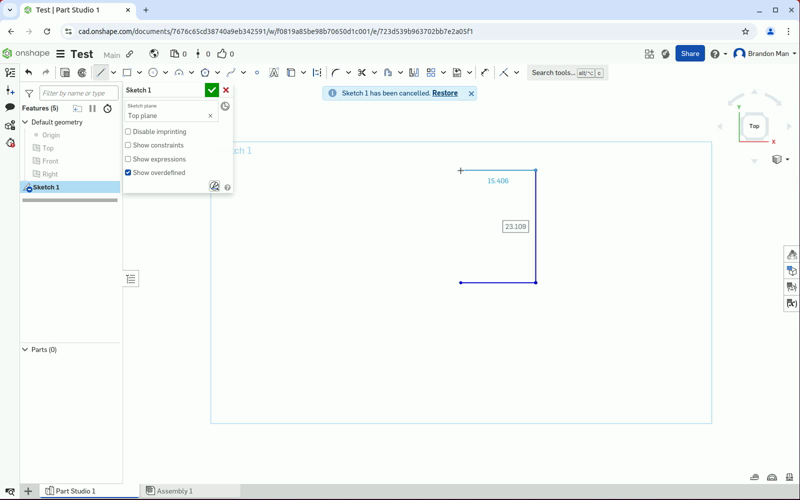
key_down(shift)
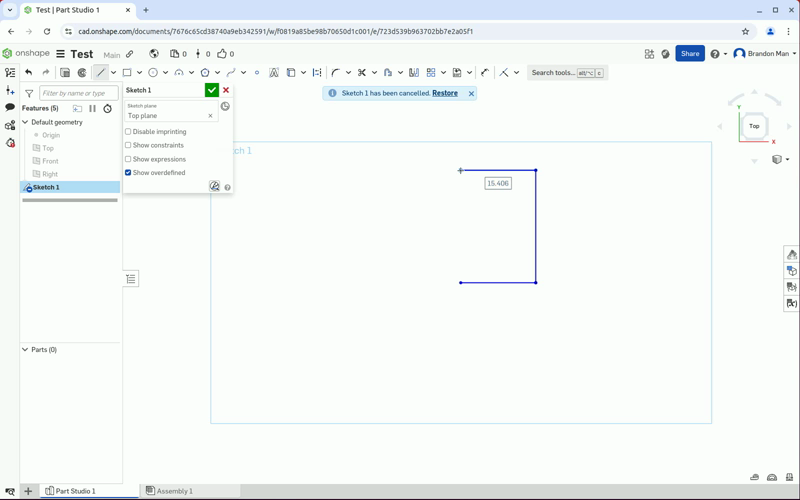
mouse_move(460, 282)
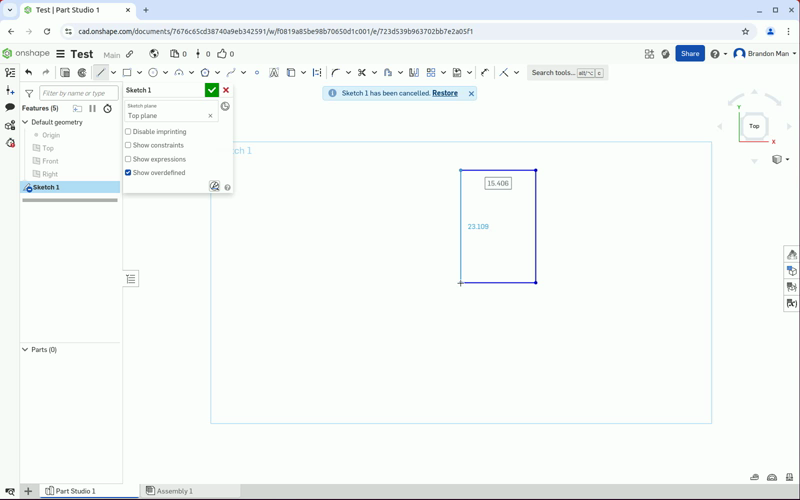
key_up(shift)
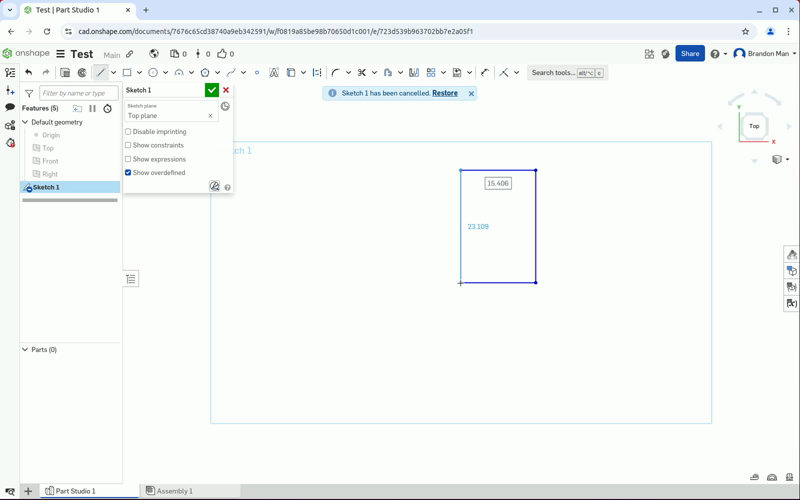
click(460, 282)
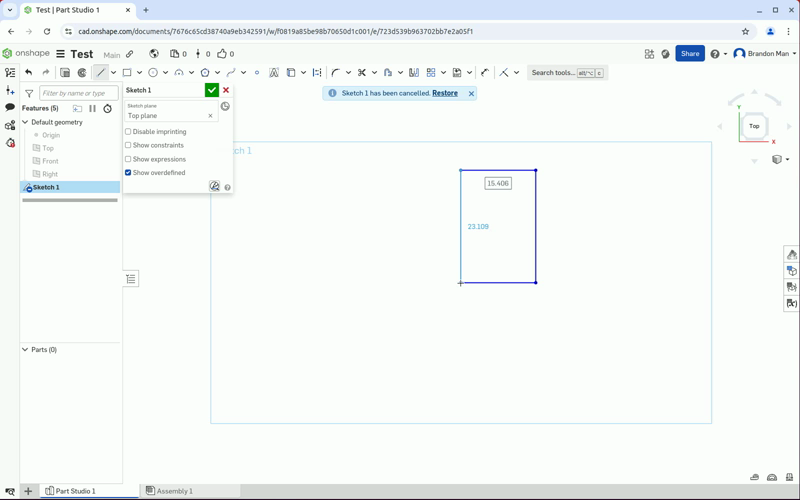
key(esc)
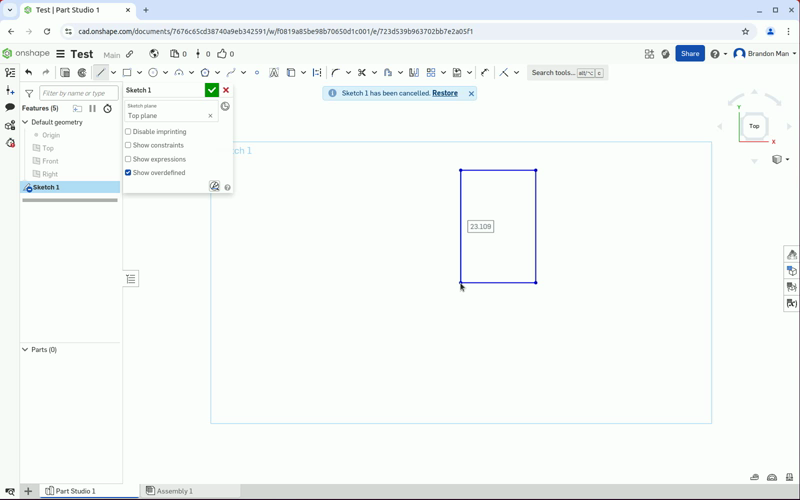
mouse_move(497, 194)
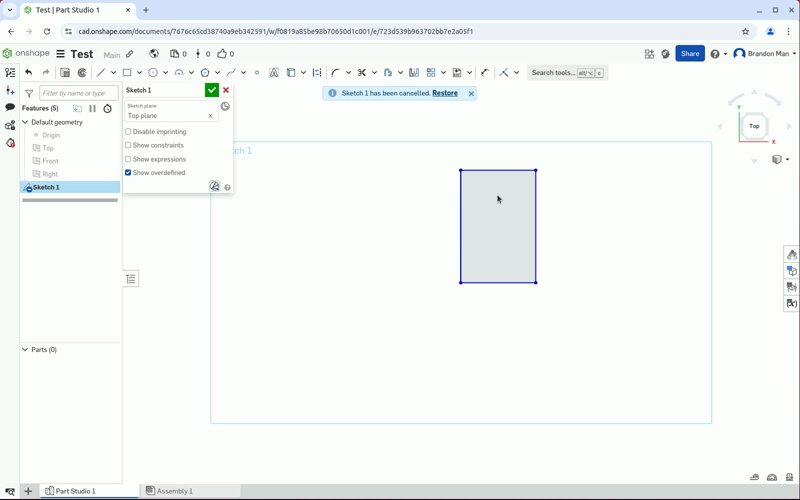
click(497, 194)
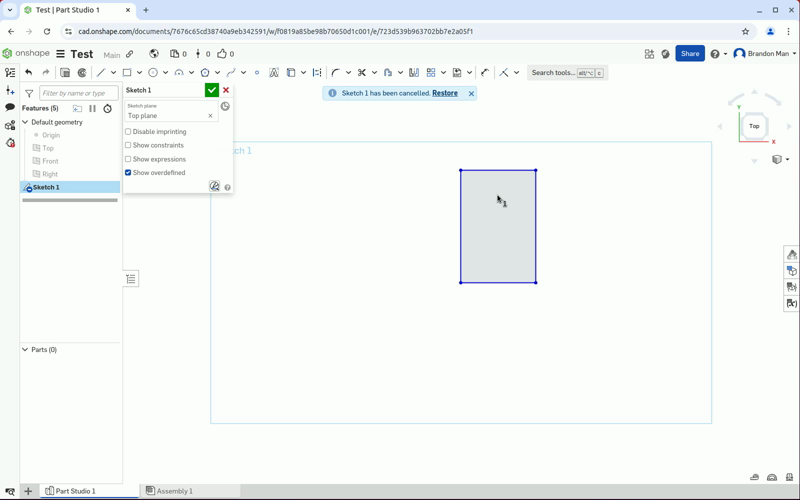
mouse_move(73, 352)
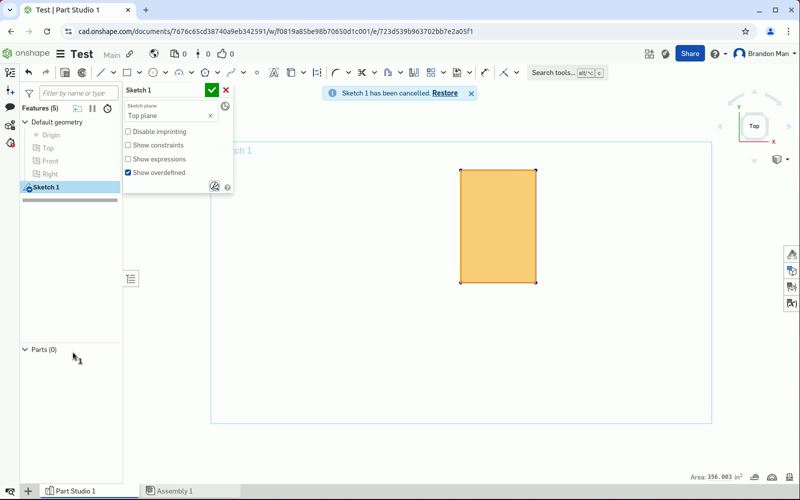
key(shift+y)
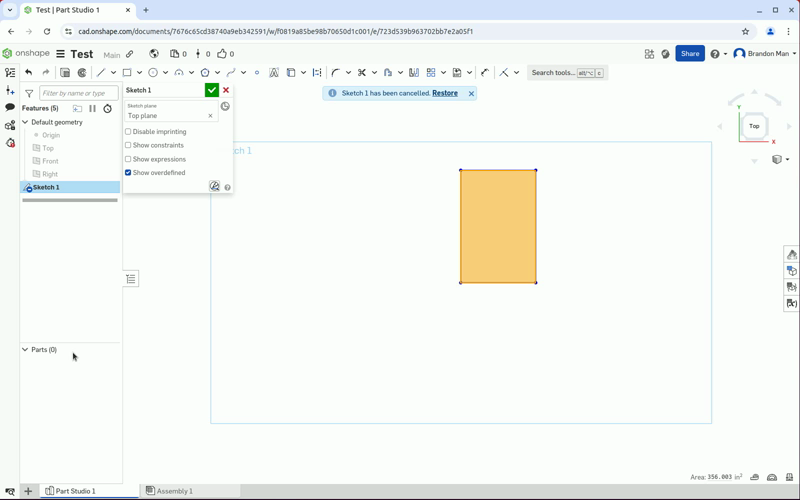
key(shift+e)
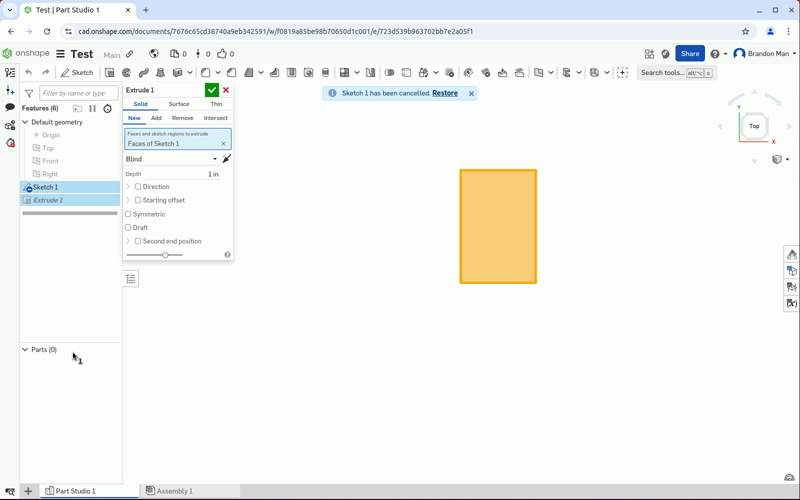
mouse_move(143, 106)
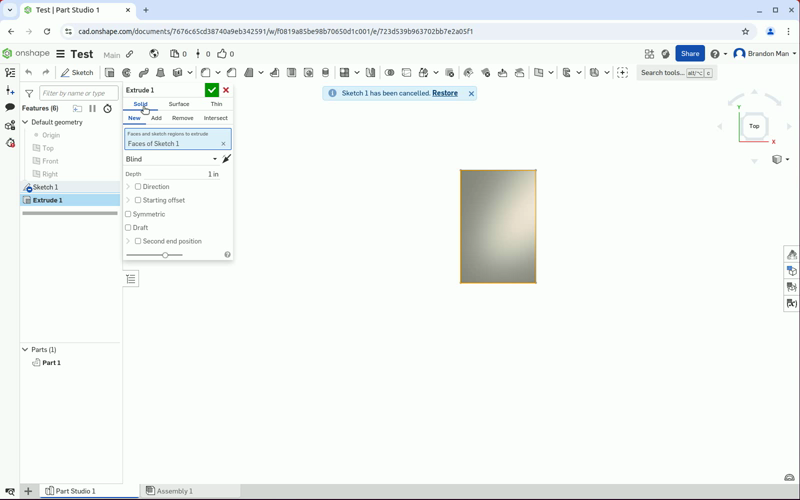
click(143, 106)
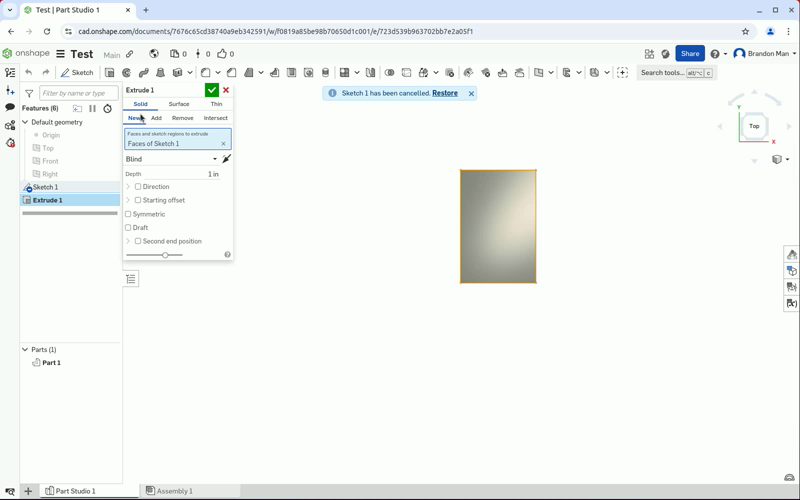
mouse_move(137, 120)
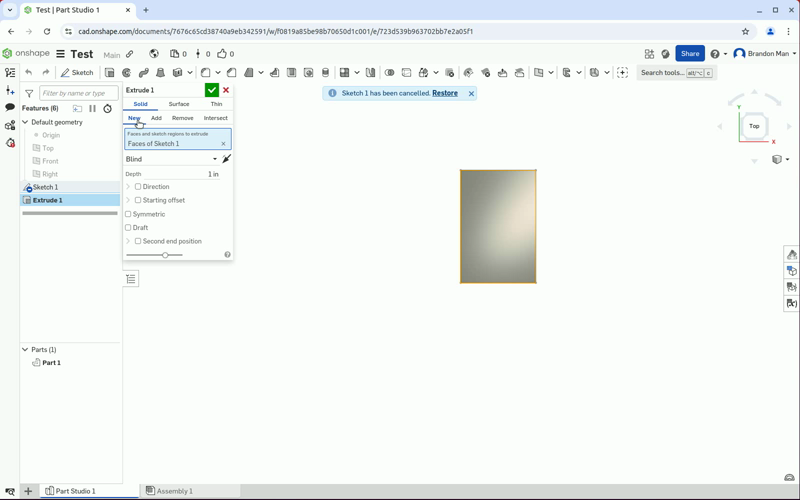
click(137, 120)
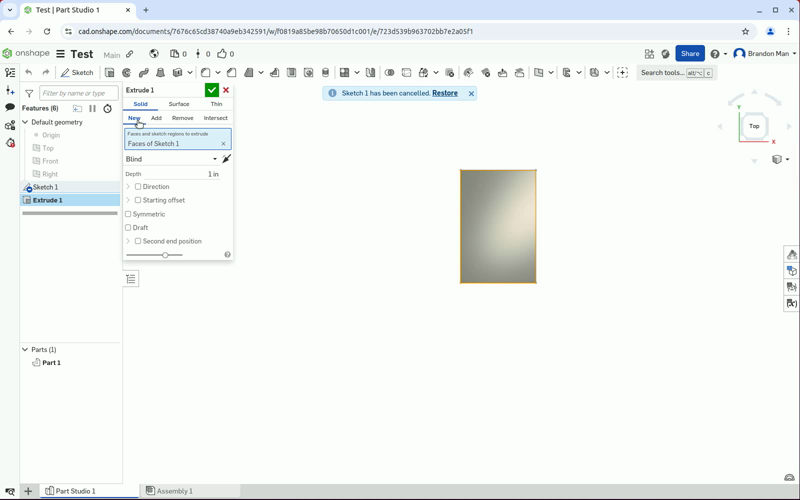
key(tab, 4)
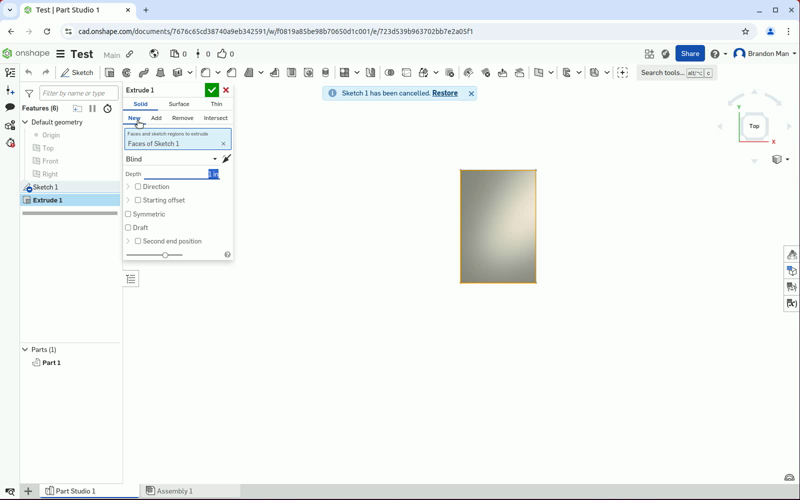
text(9.147)
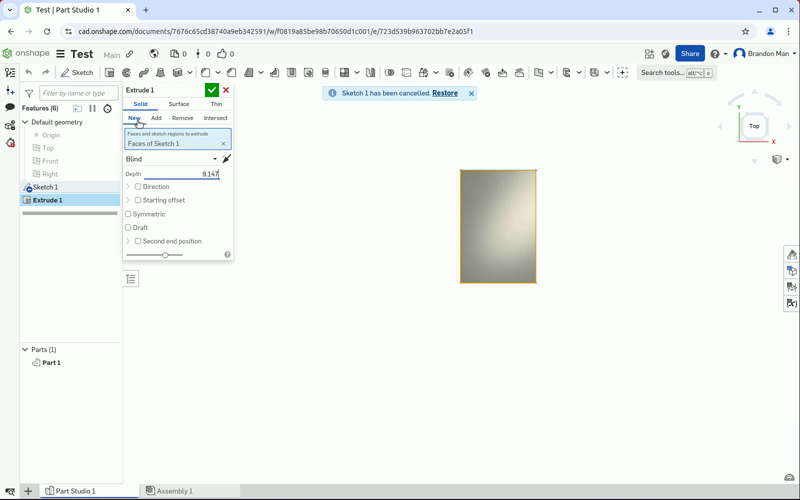
key(enter)
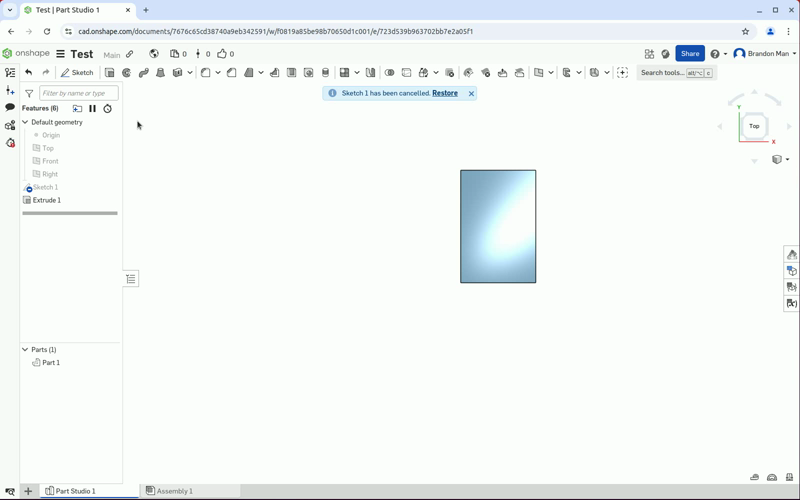
key(shift+h)
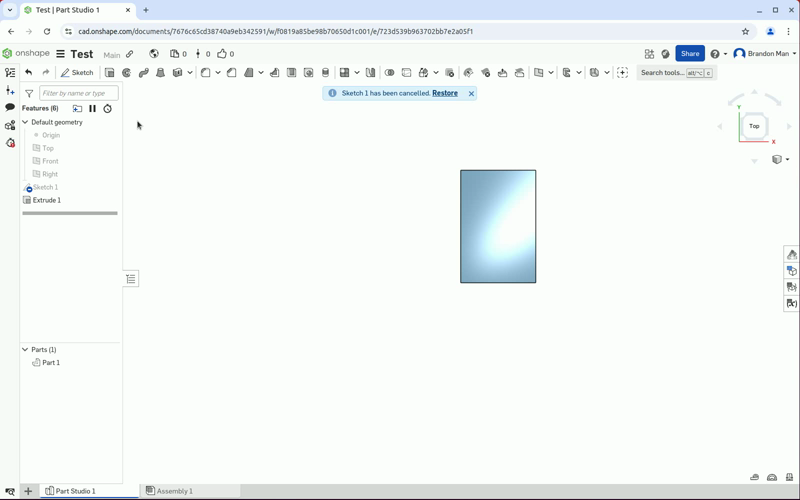
key(shift+h)
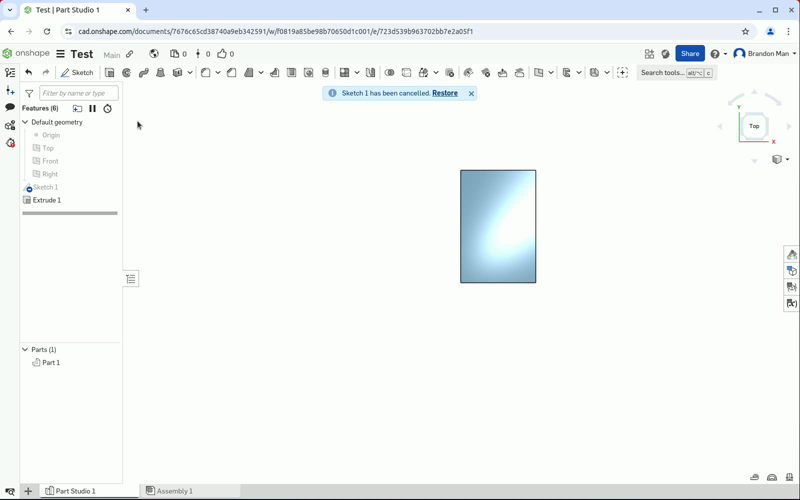
mouse_move(73, 189)
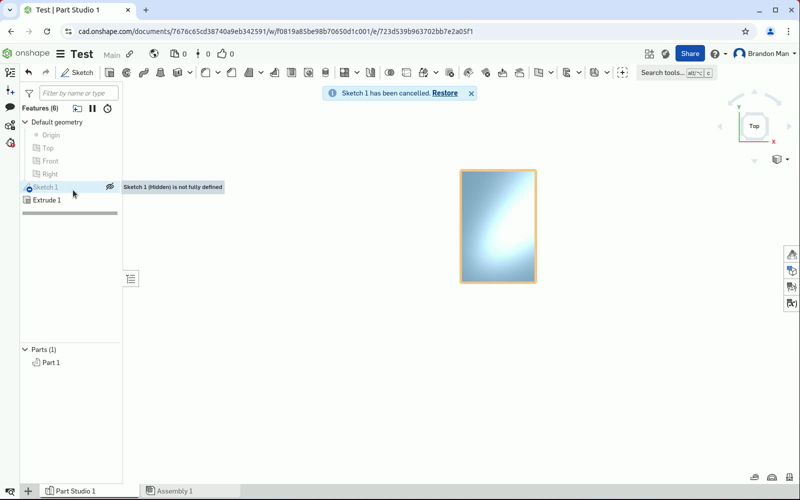
click(73, 189)
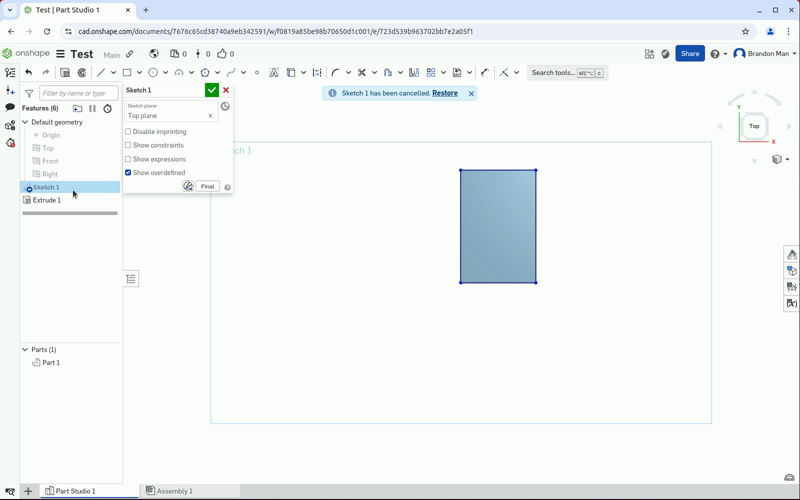
mouse_move(229, 92)
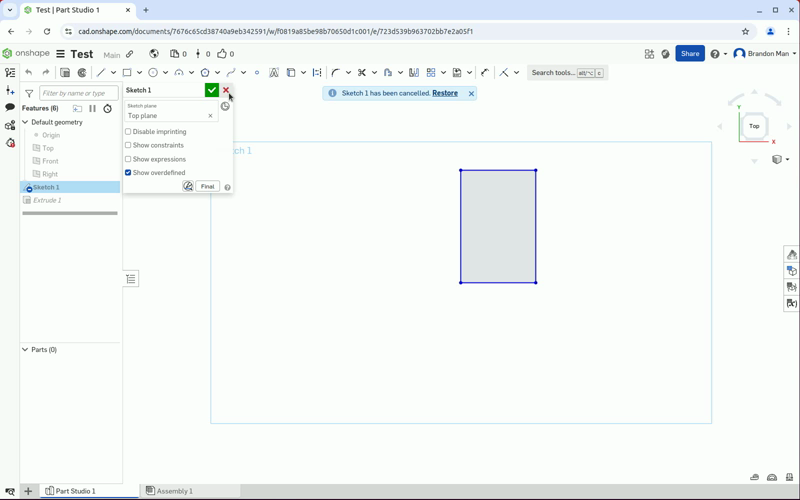
click(229, 92)
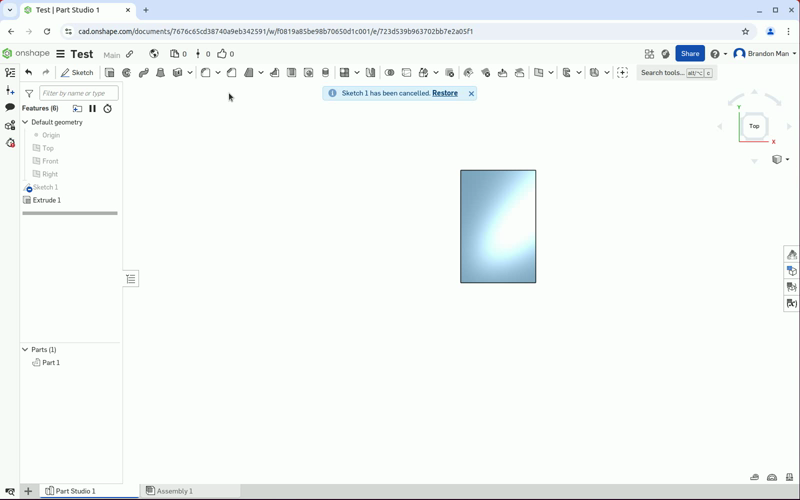
mouse_move(541, 75)
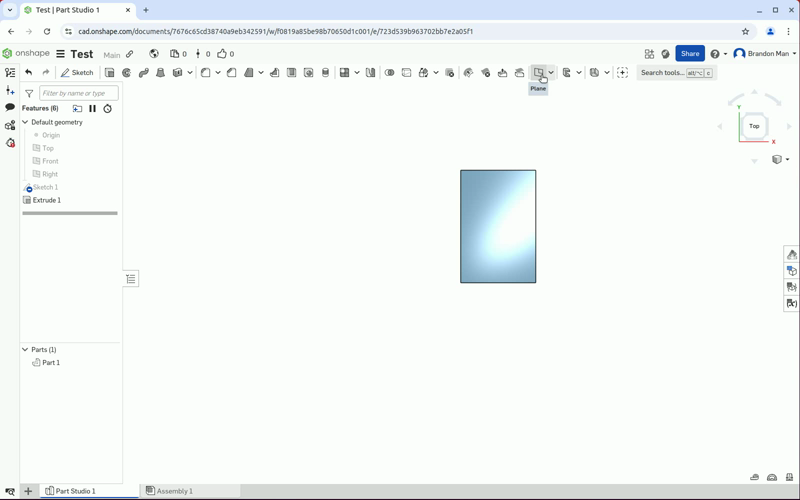
click(541, 75)
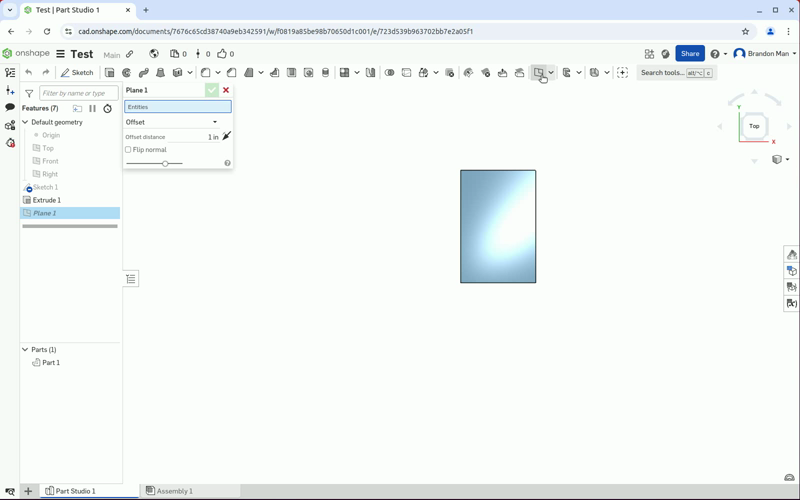
mouse_move(73, 150)
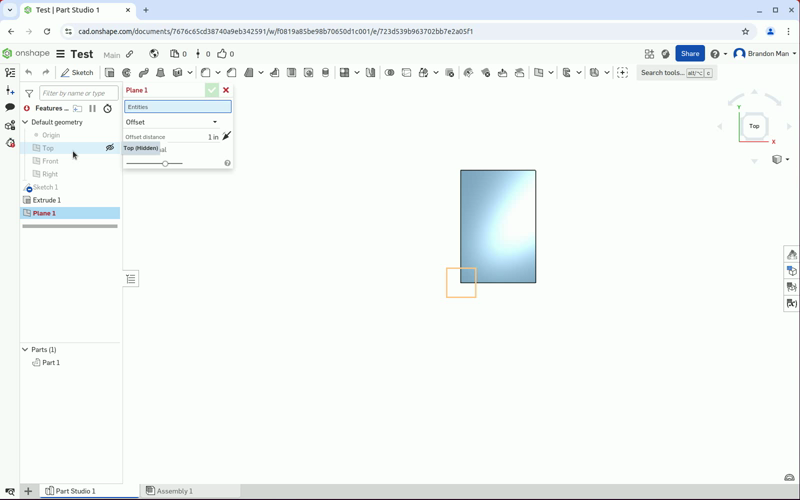
click(73, 150)
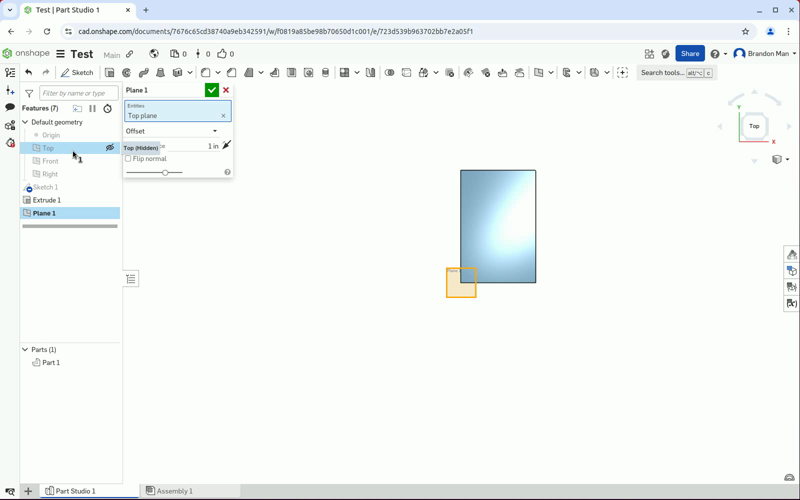
key(tab, 2)
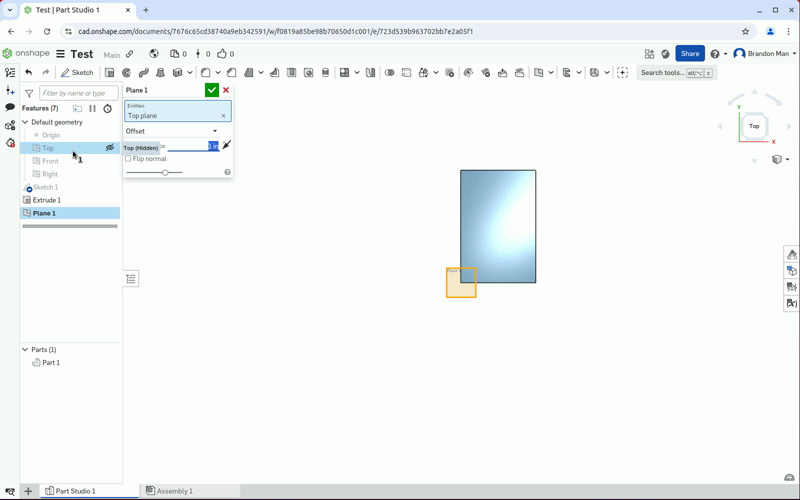
text(9.151)
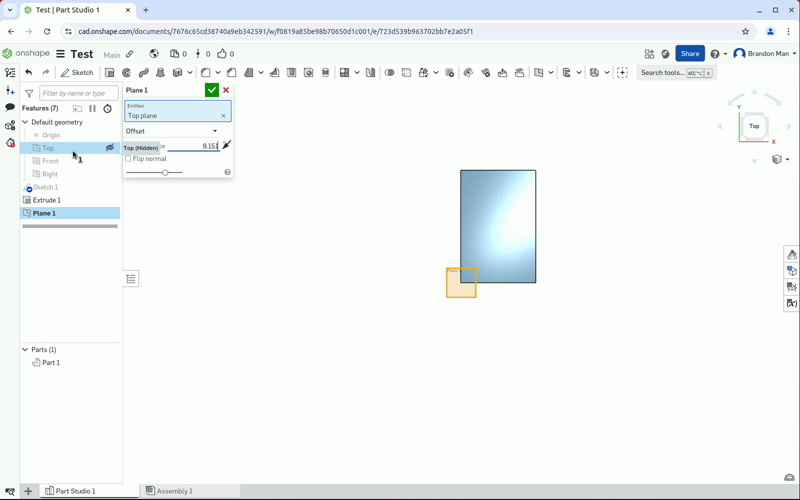
key(enter, 2)
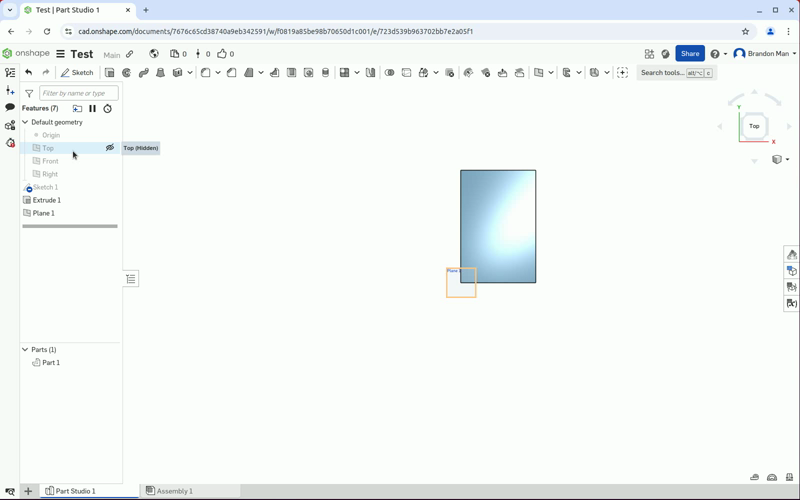
key(shift+s)
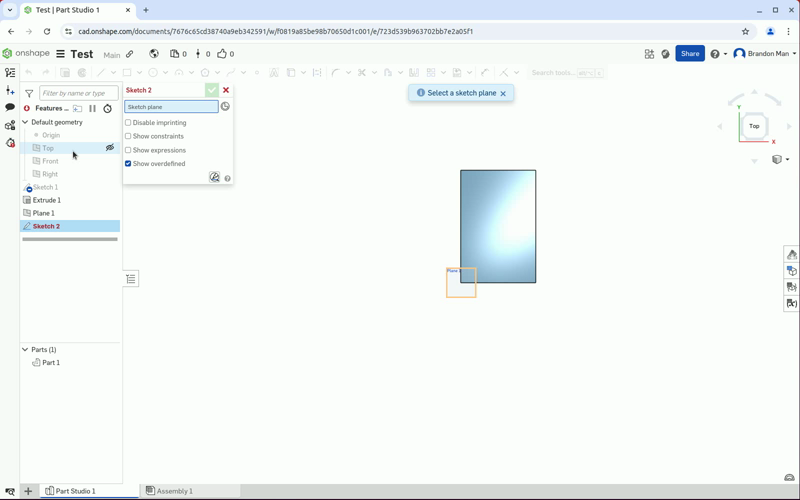
mouse_move(73, 215)
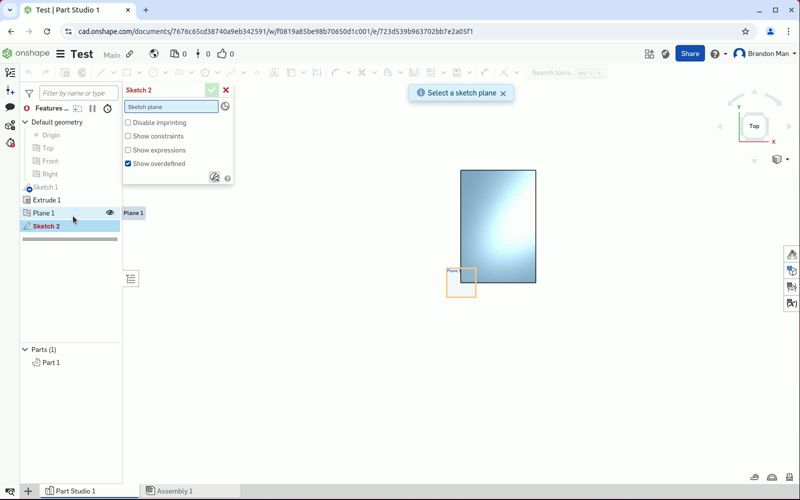
click(73, 215)
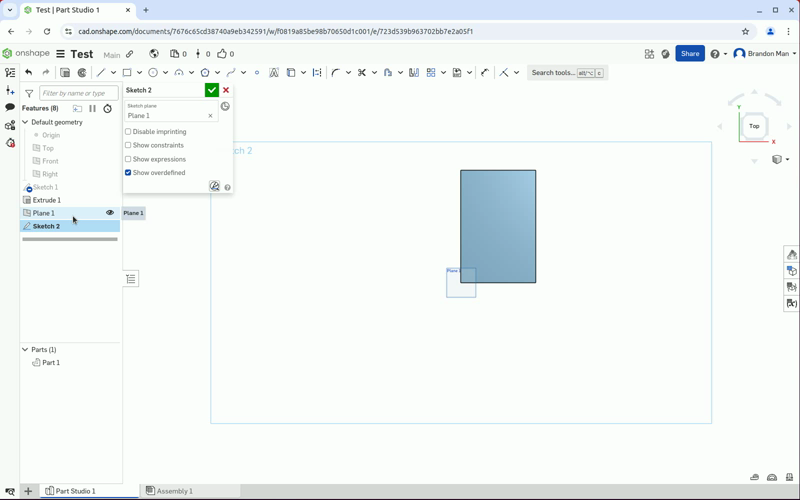
mouse_move(73, 352)
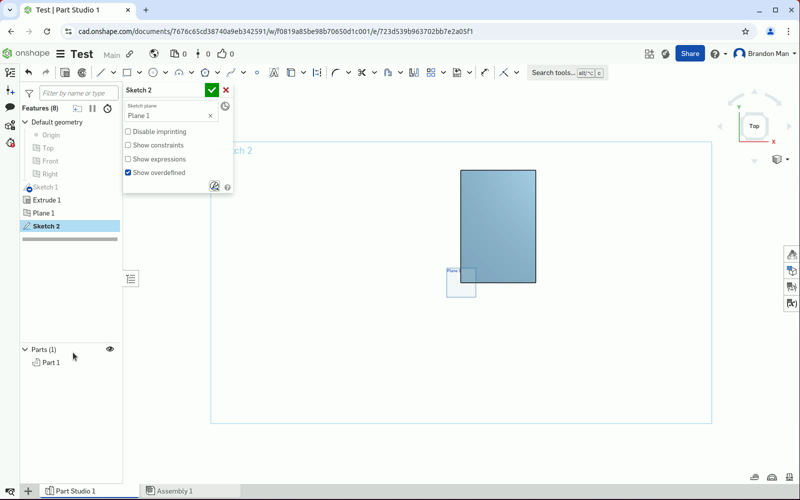
key(y)
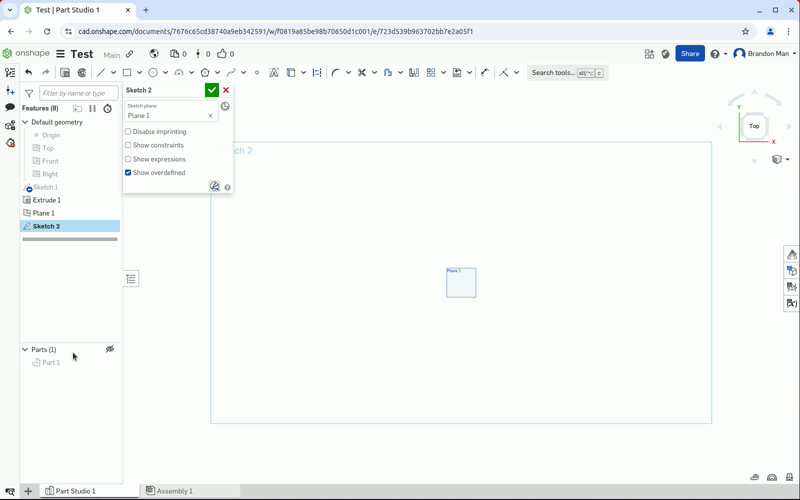
key(l)
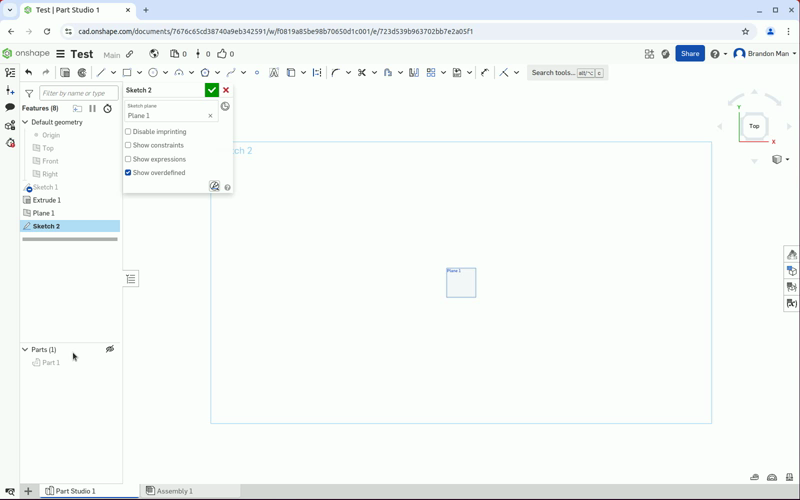
key_down(shift)
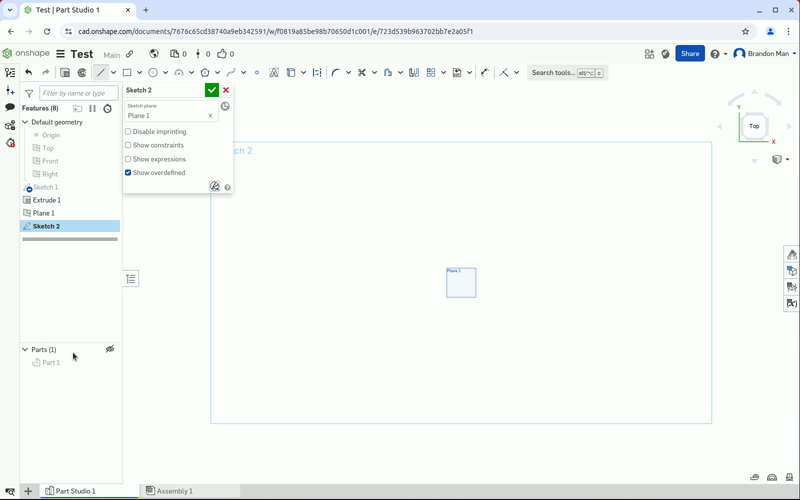
mouse_move(460, 282)
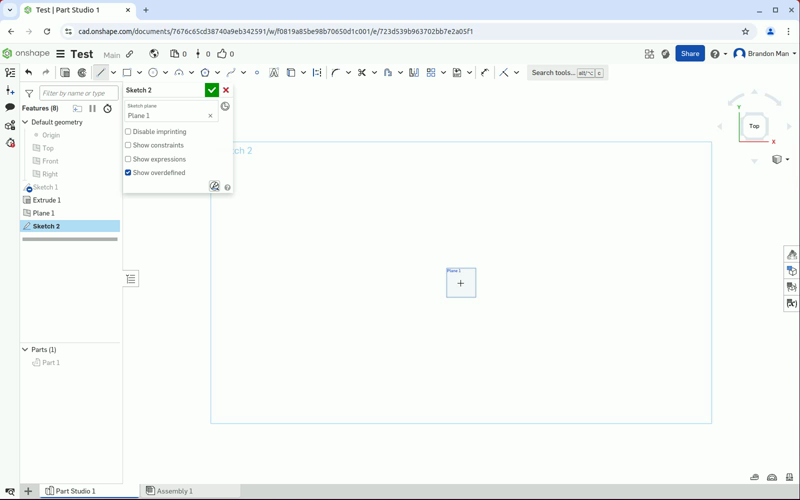
click(460, 282)
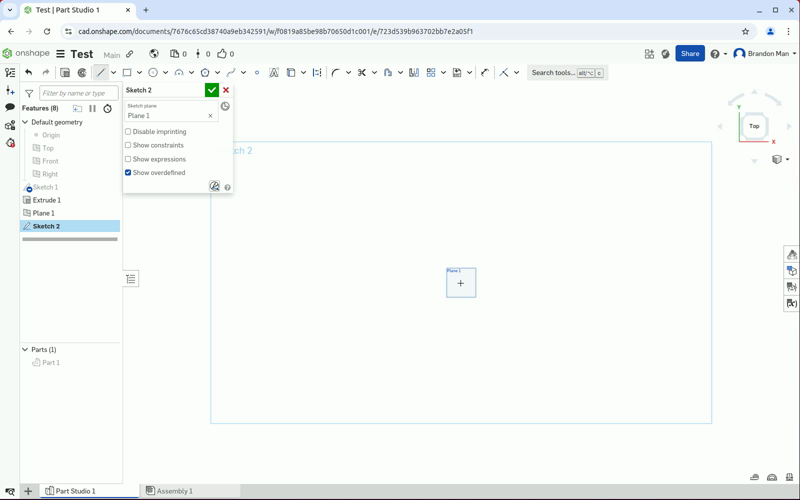
key_up(shift)
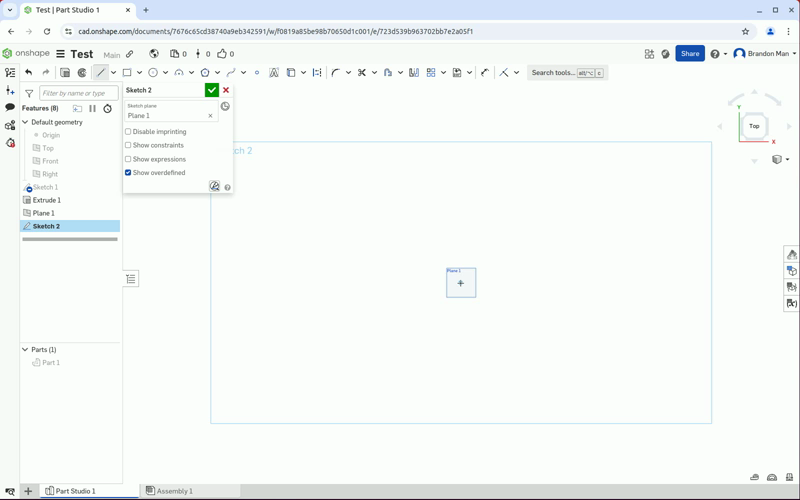
key_down(shift)
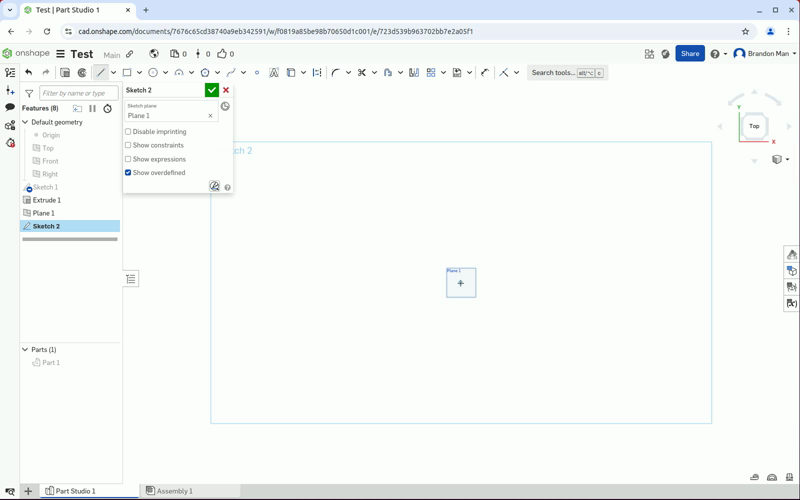
mouse_move(490, 282)
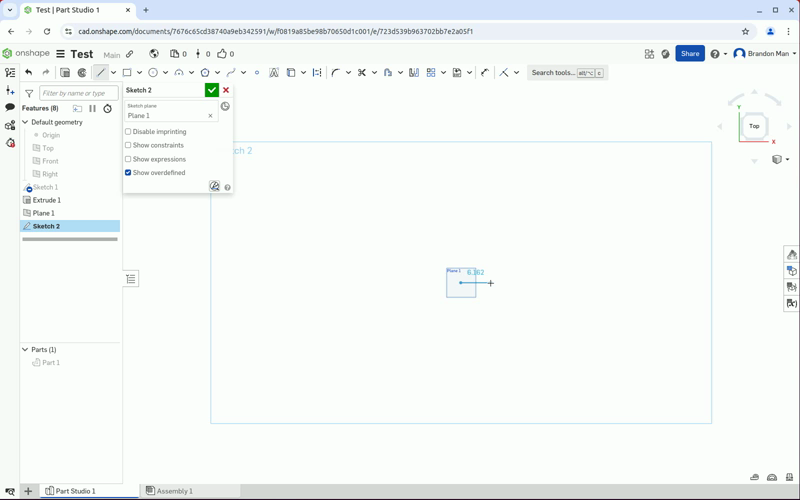
mouse_move(483, 282)
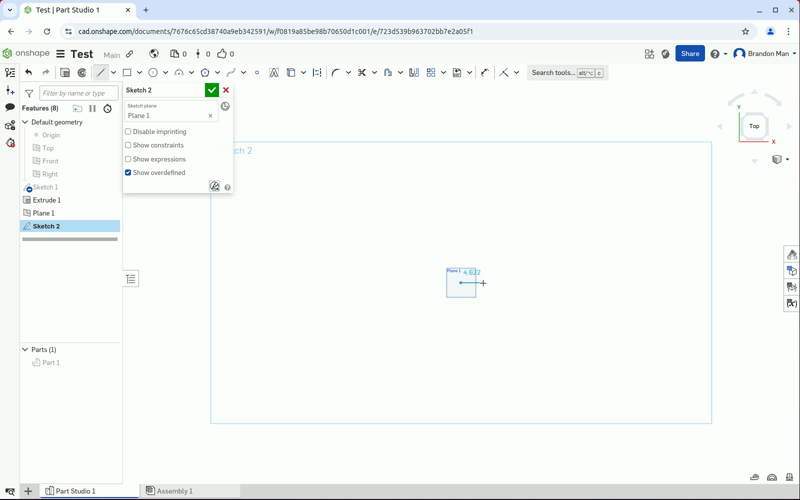
click(483, 282)
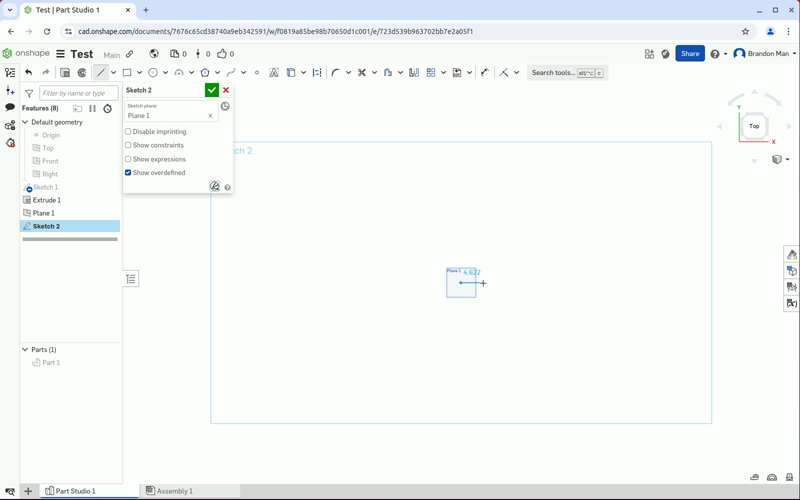
key_up(shift)
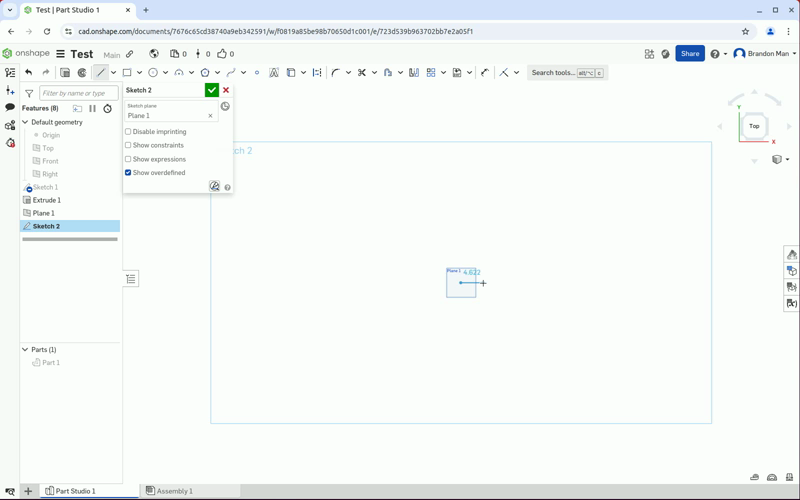
key_down(shift)
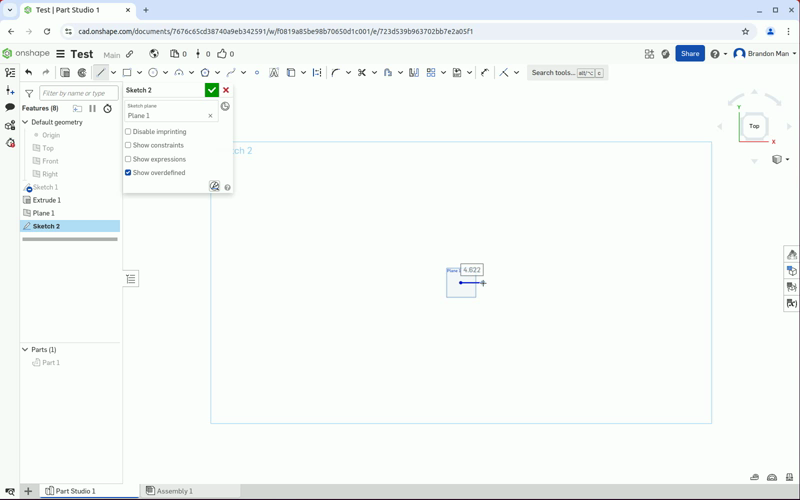
mouse_move(483, 170)
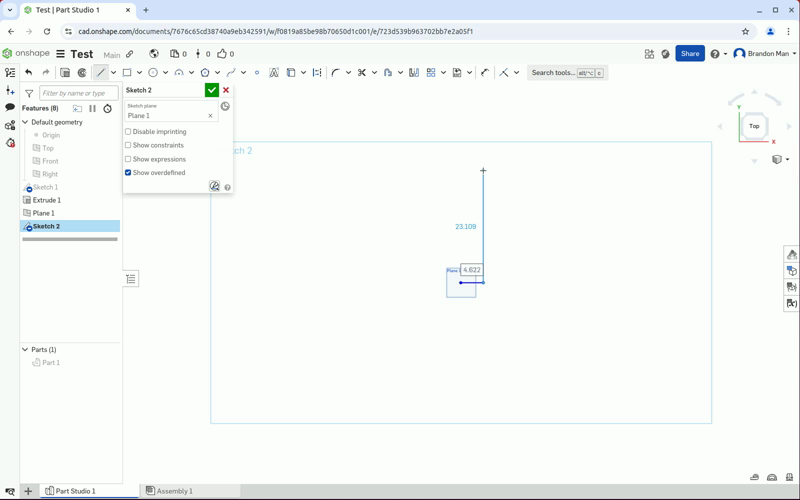
click(483, 170)
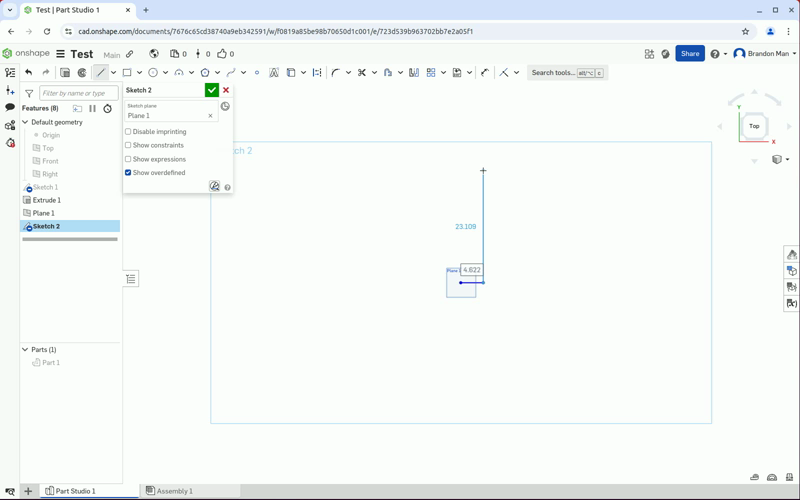
key_up(shift)
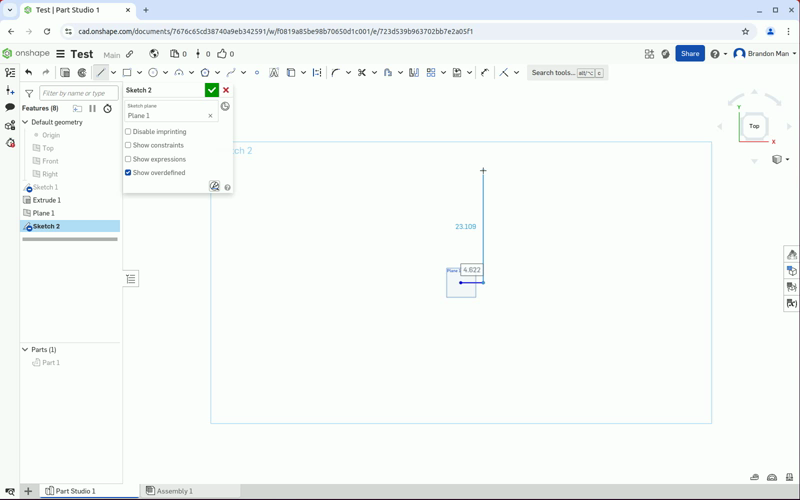
key_down(shift)
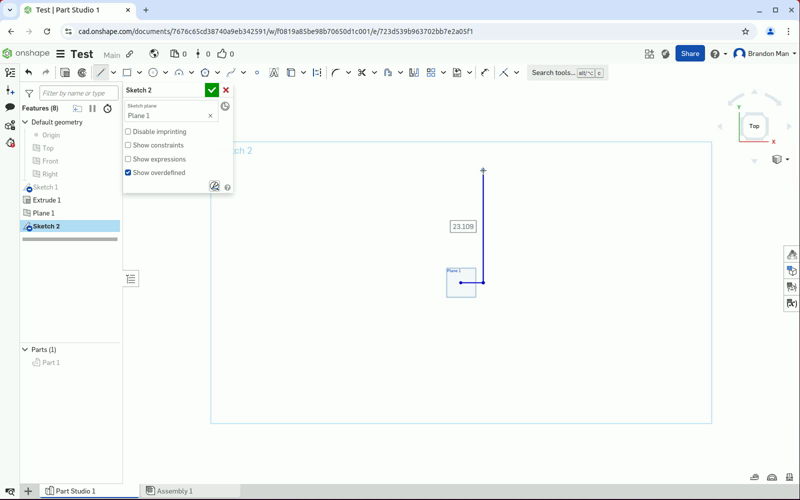
mouse_move(513, 170)
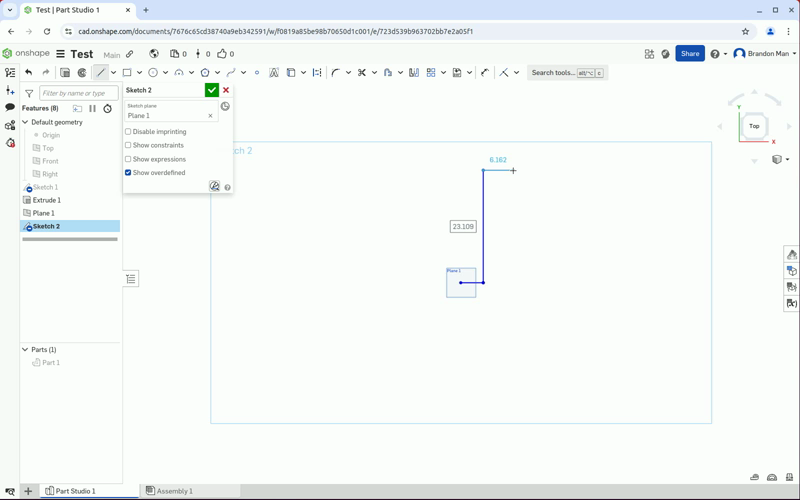
mouse_move(460, 170)
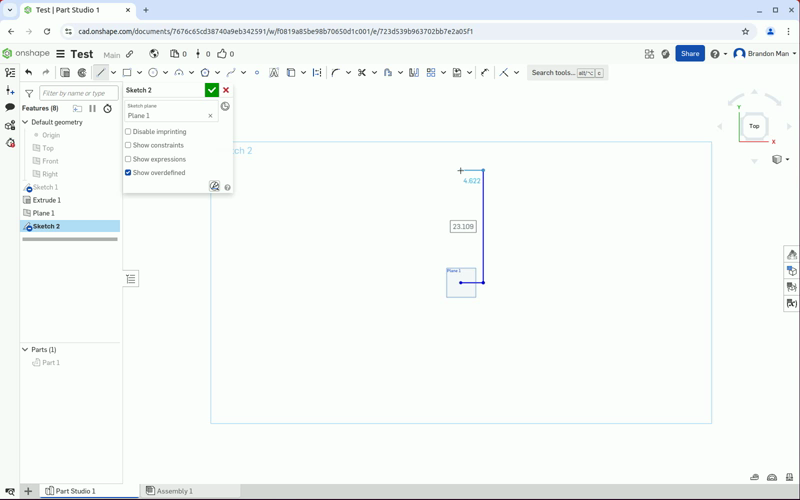
click(460, 170)
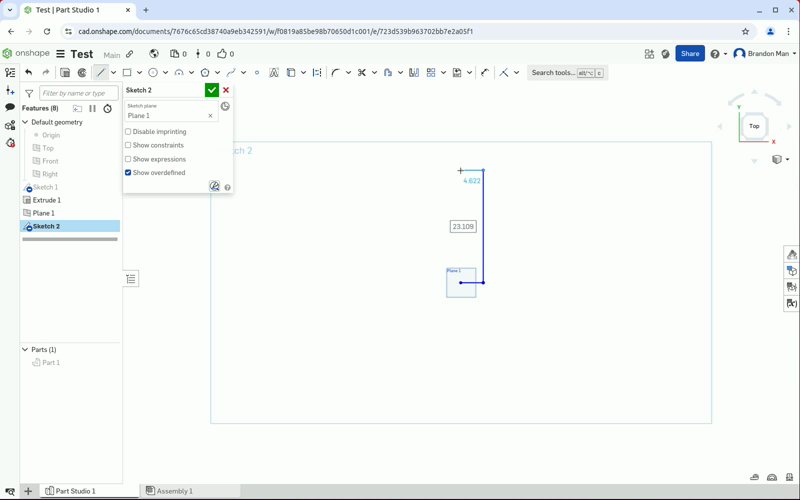
key_up(shift)
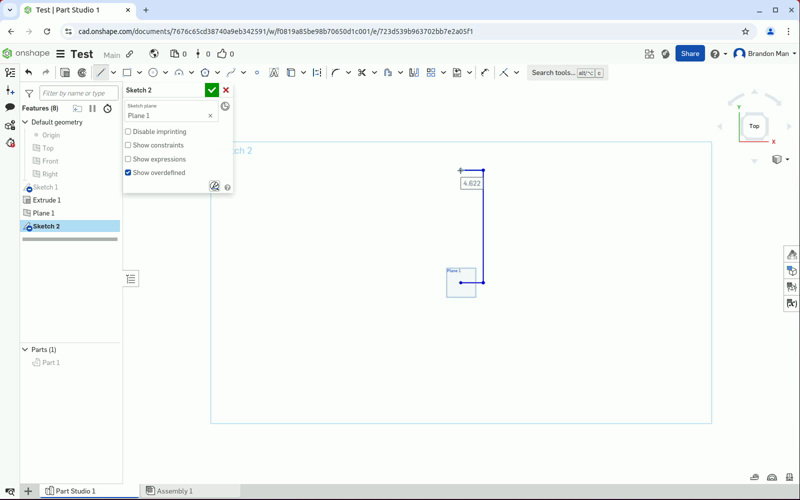
key_down(shift)
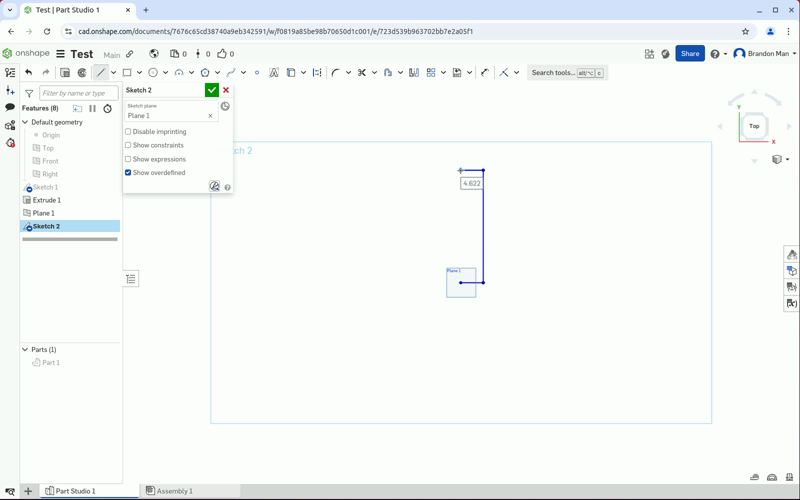
mouse_move(460, 282)
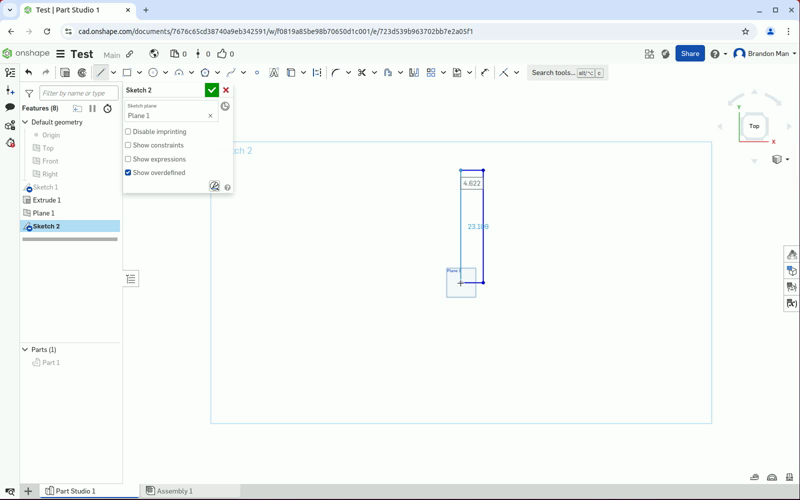
key_up(shift)
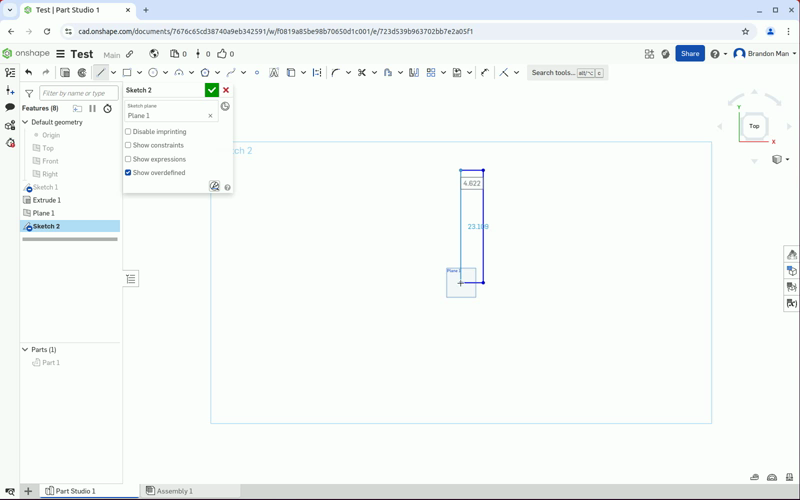
click(460, 282)
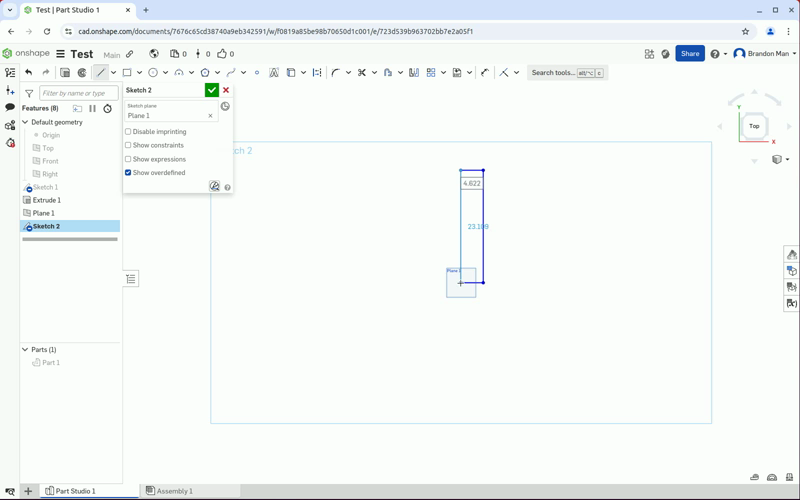
key(esc)
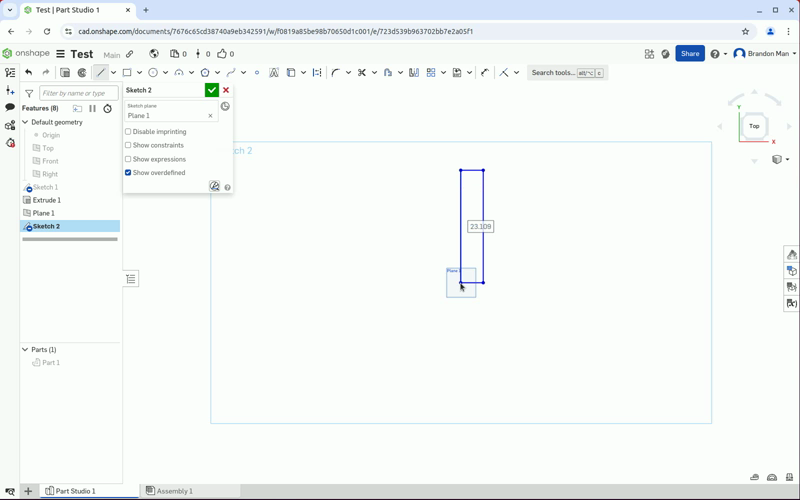
mouse_move(467, 215)
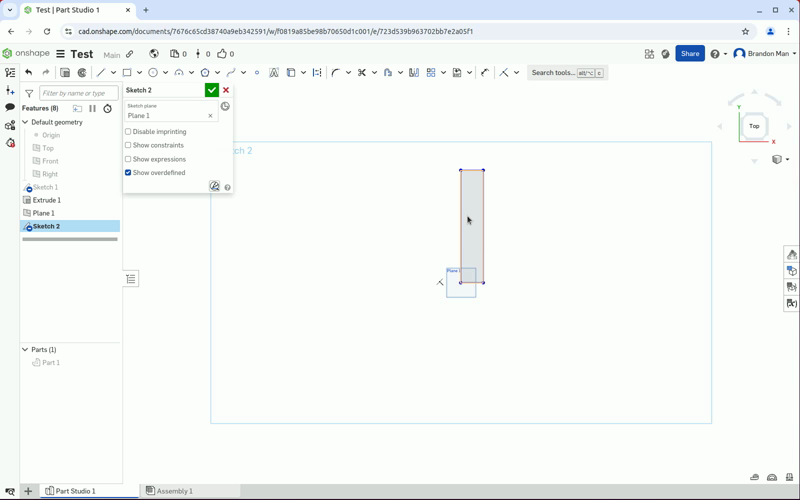
click(467, 215)
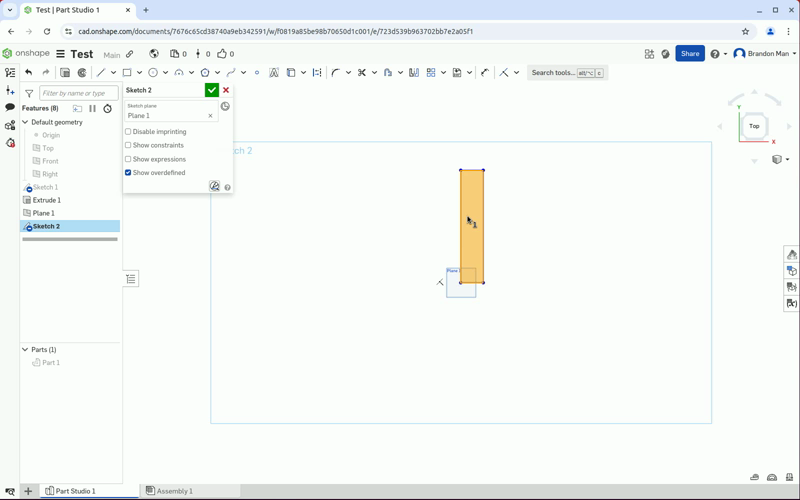
mouse_move(73, 352)
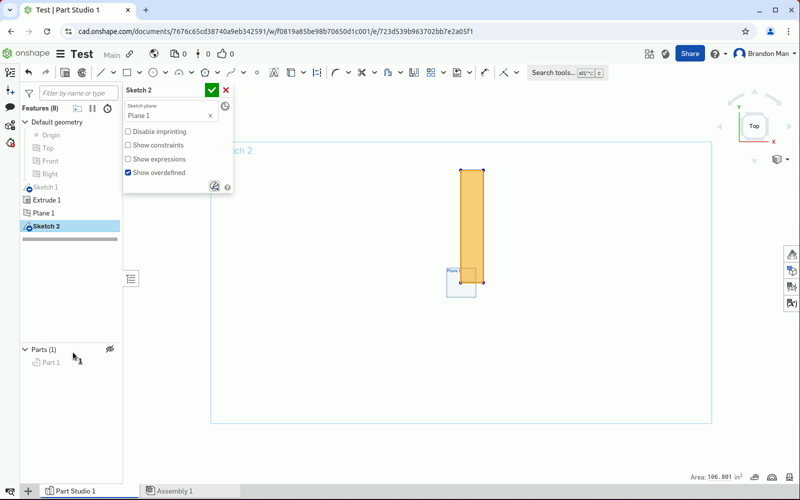
key(shift+y)
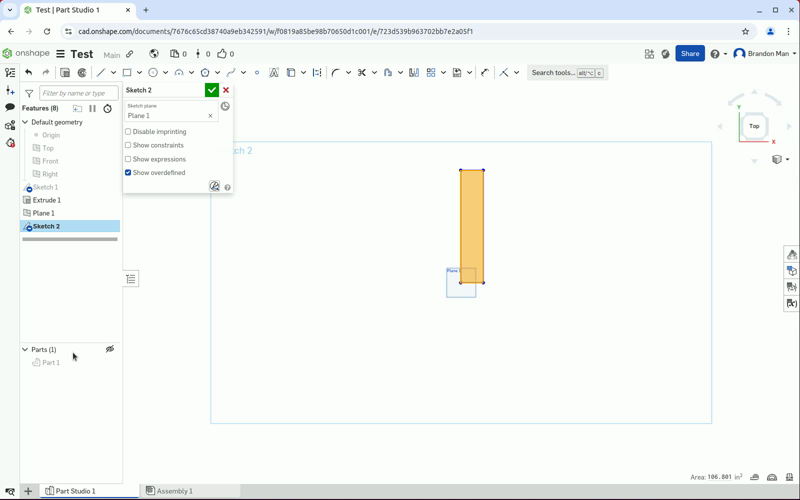
key(shift+e)
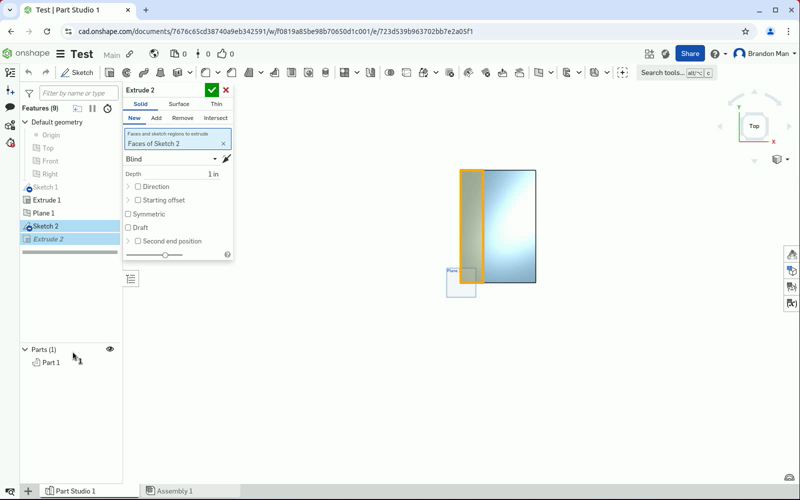
mouse_move(143, 106)
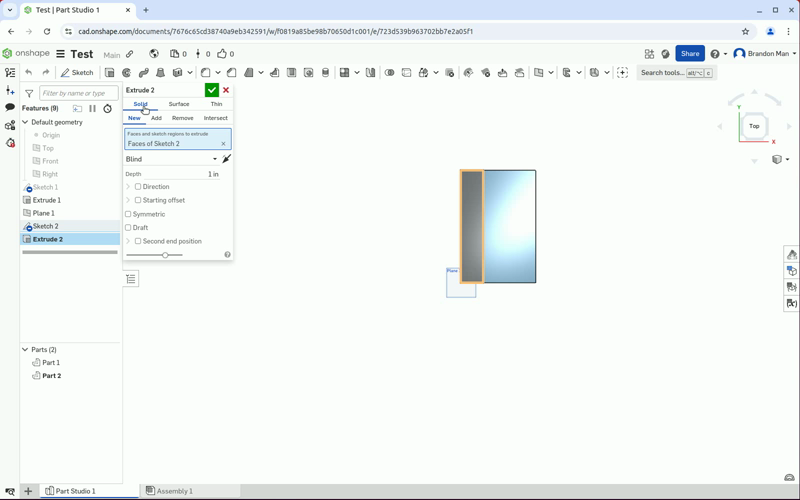
click(143, 106)
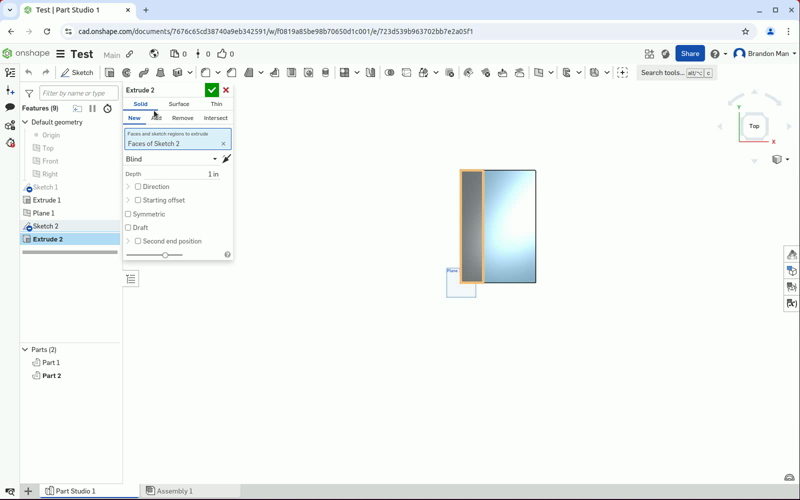
mouse_move(186, 120)
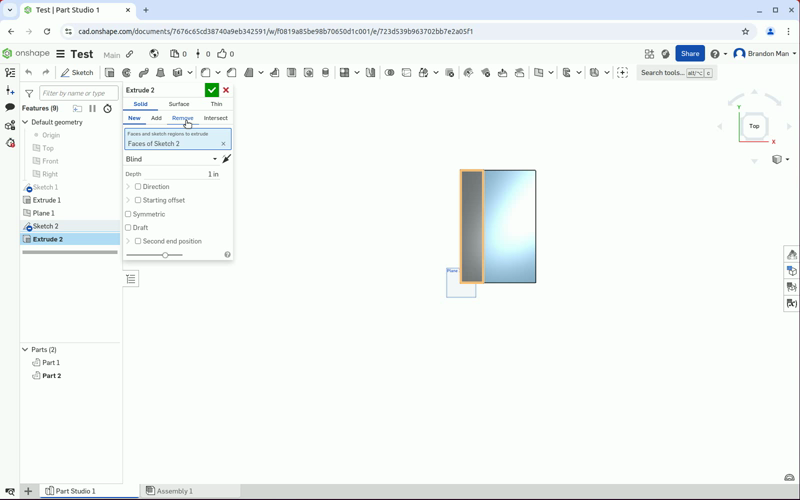
click(186, 120)
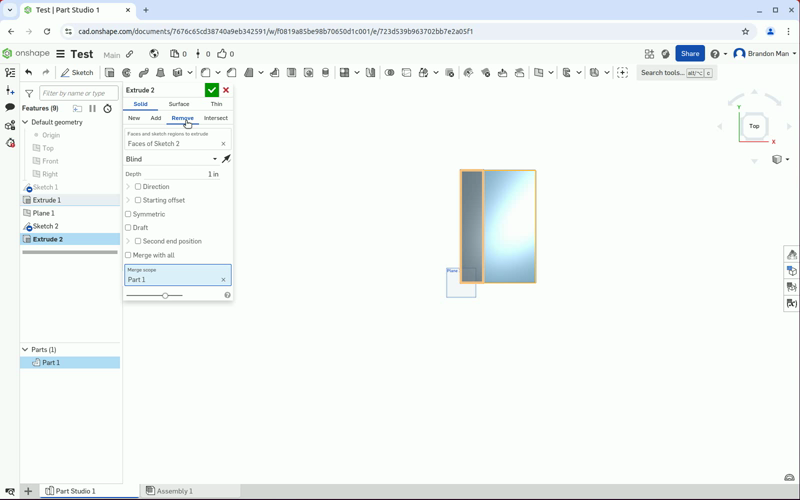
key(tab, 4)
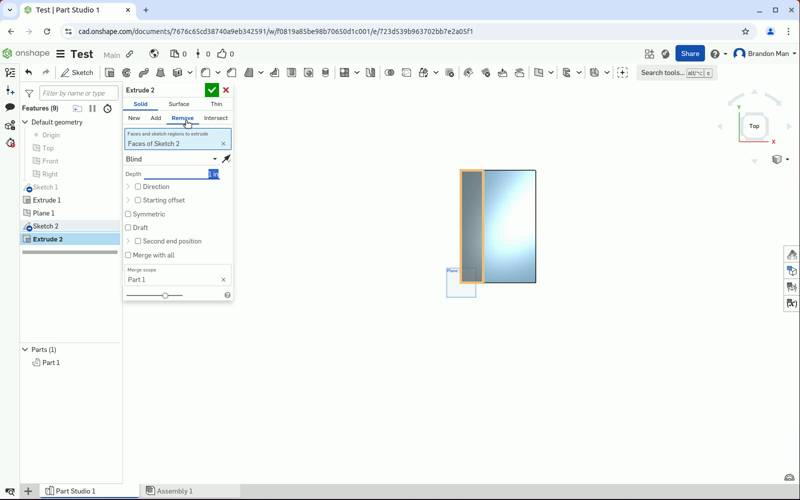
text(4.574)
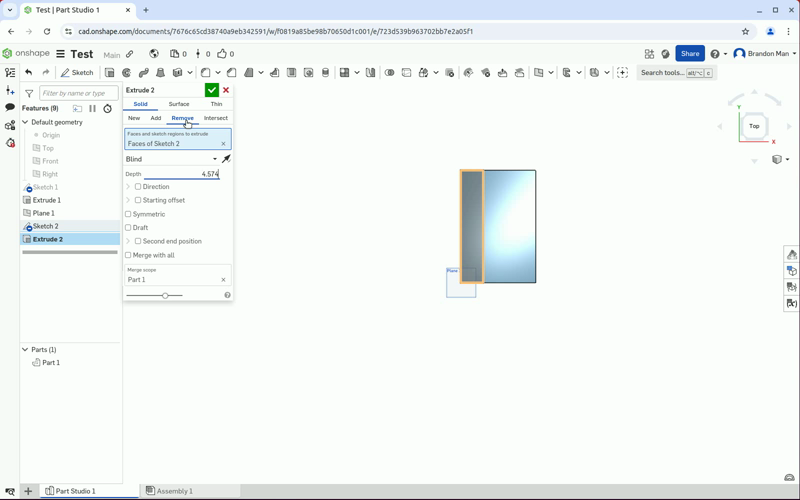
key(tab, 6)
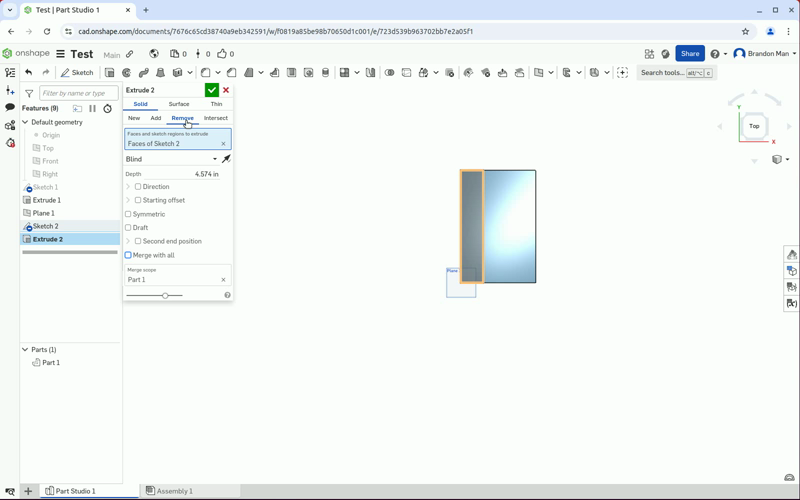
key(space)
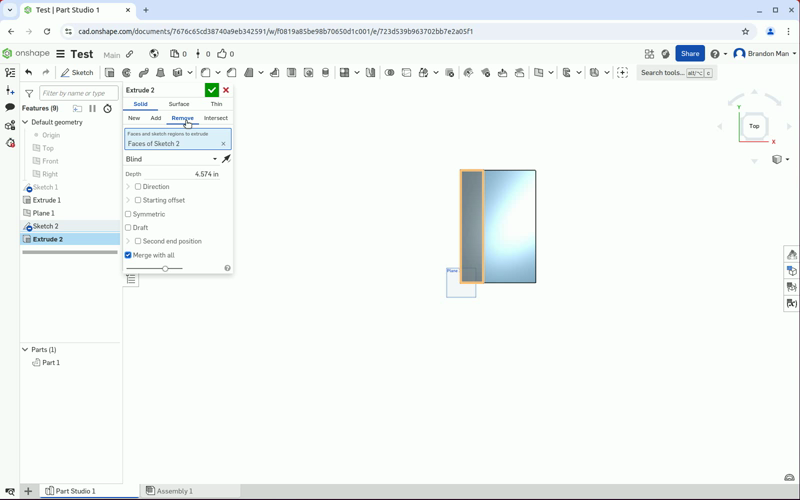
key(enter)
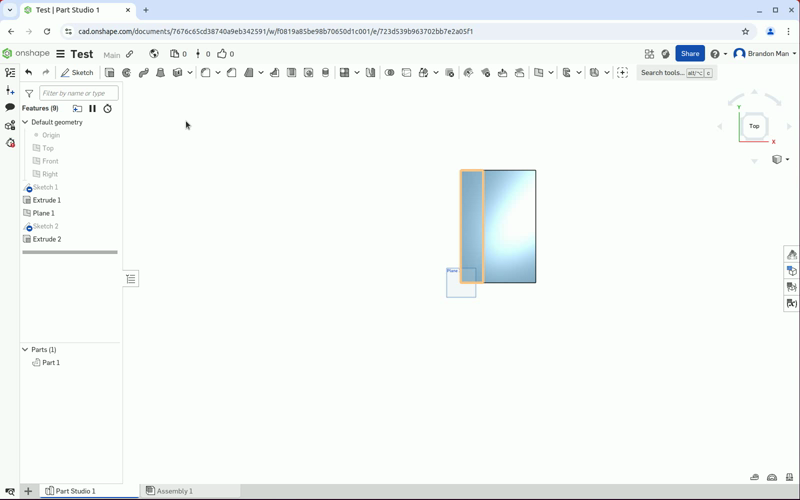
key(shift+h)
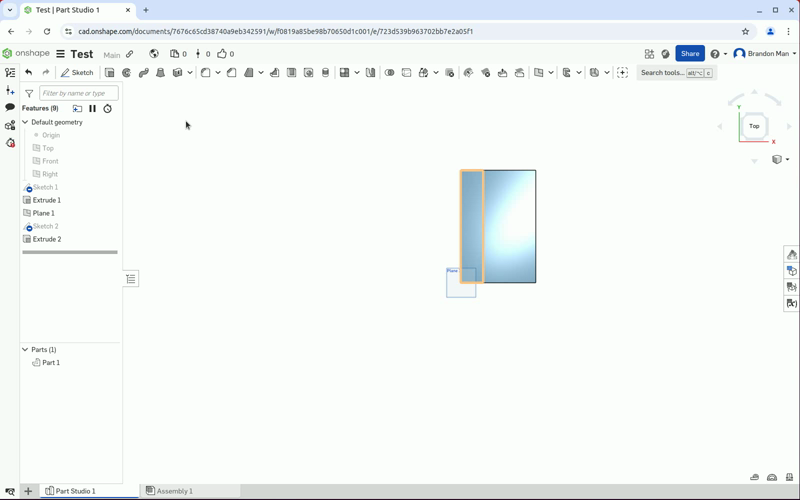
key(shift+h)
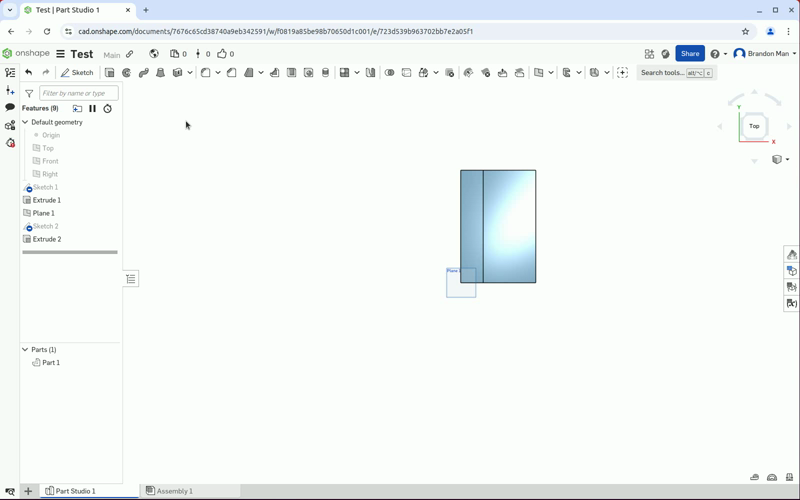
mouse_move(73, 189)
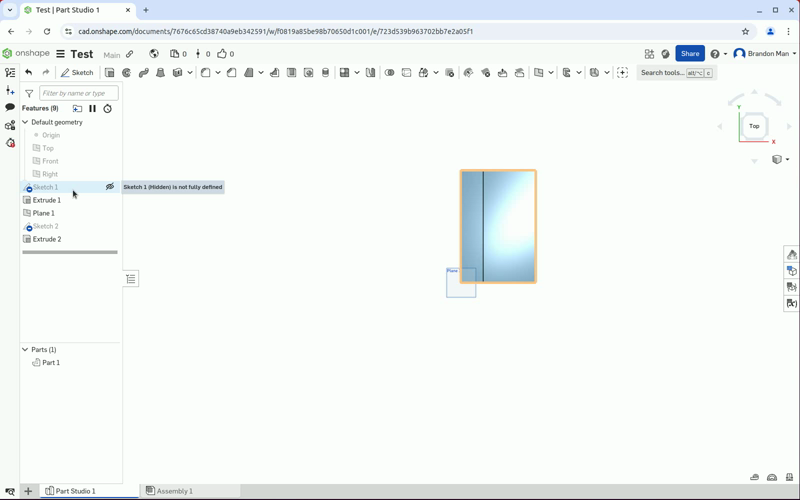
click(73, 189)
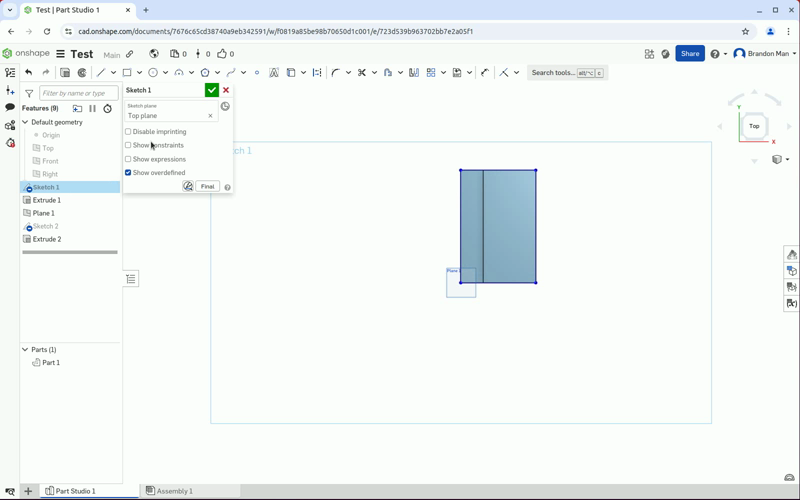
mouse_move(229, 92)
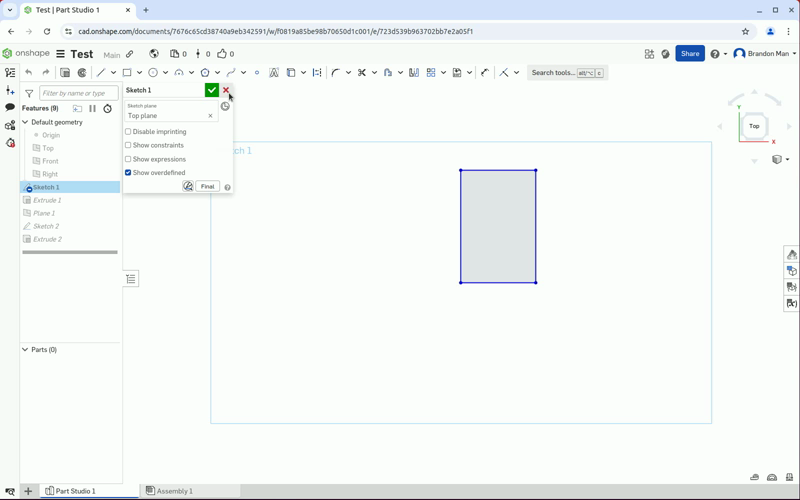
click(229, 92)
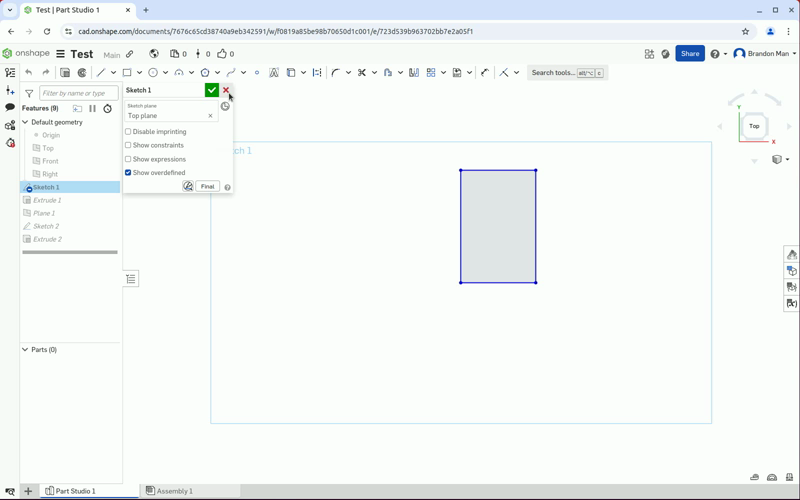
key(shift+s)
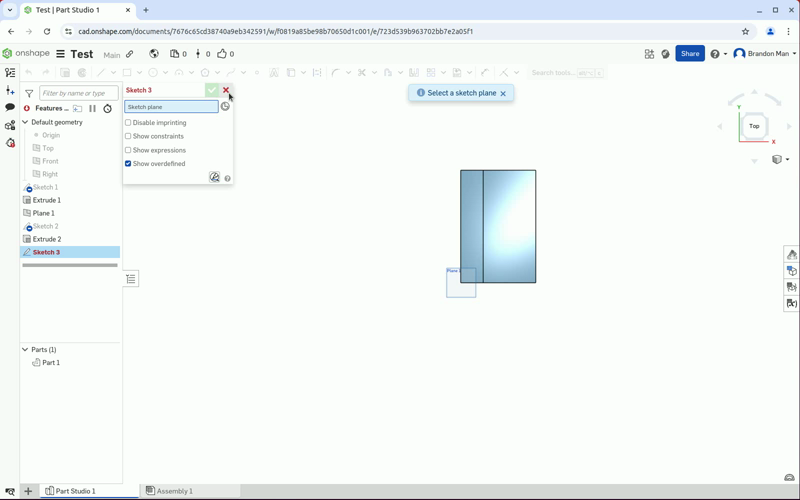
mouse_move(73, 215)
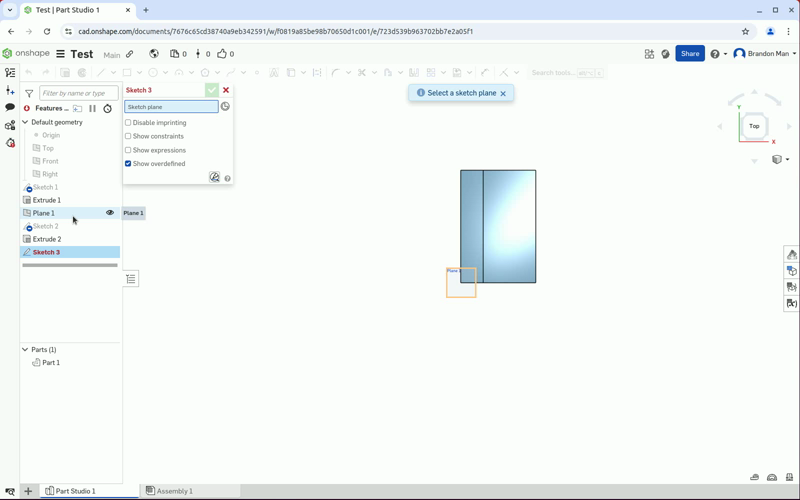
click(73, 215)
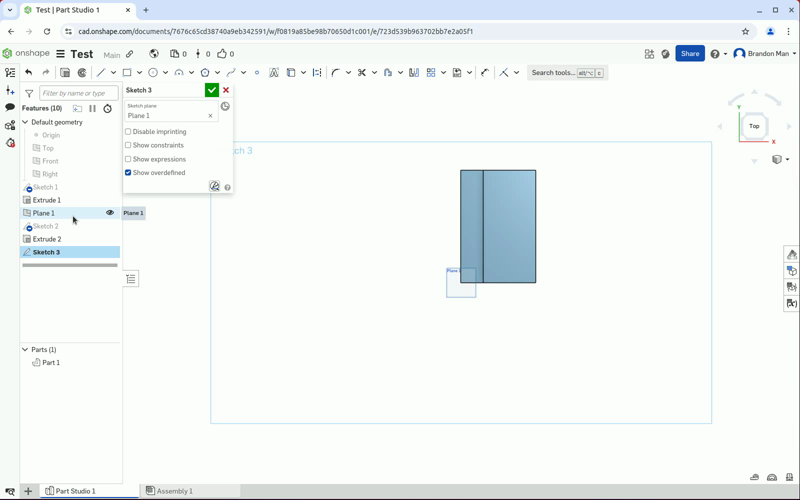
mouse_move(73, 352)
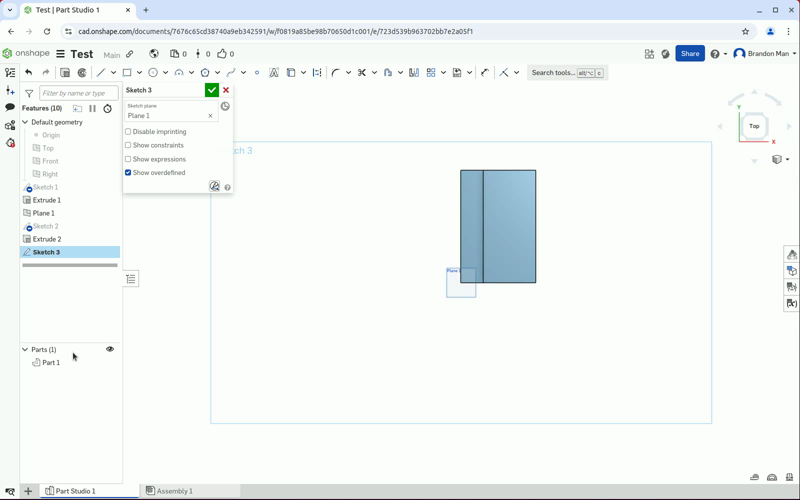
key(y)
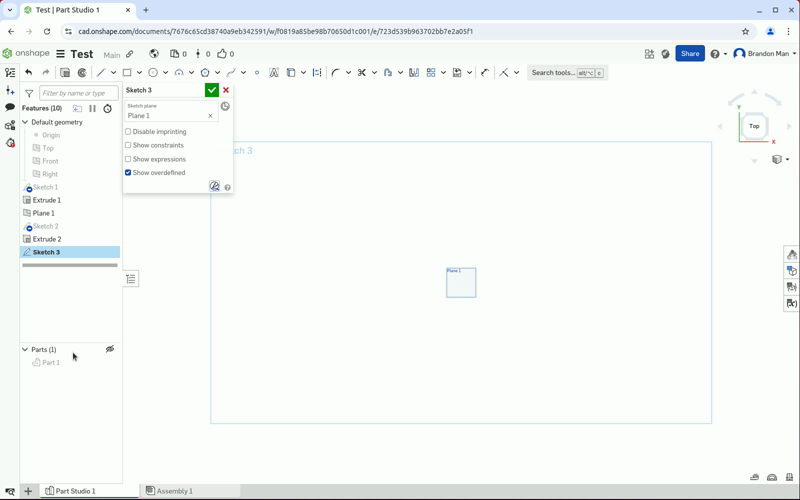
key(c)
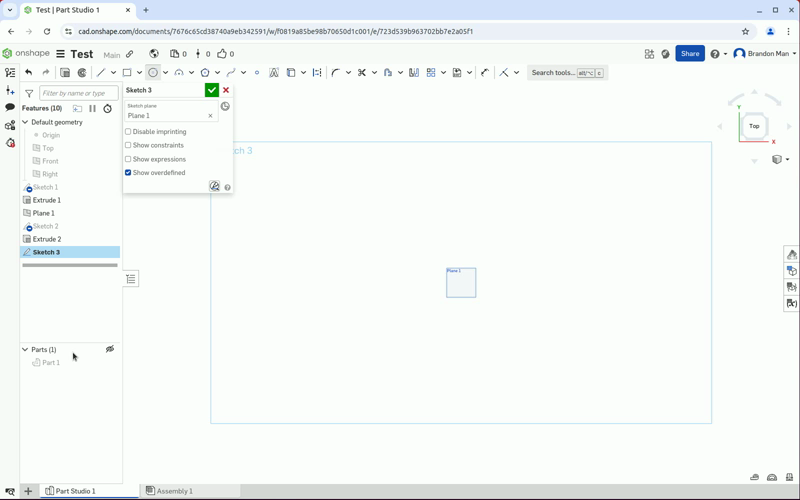
key_down(shift)
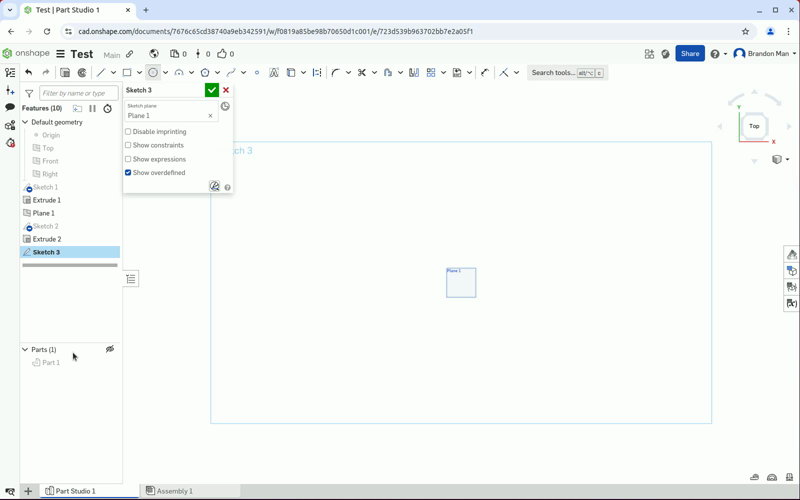
mouse_move(510, 226)
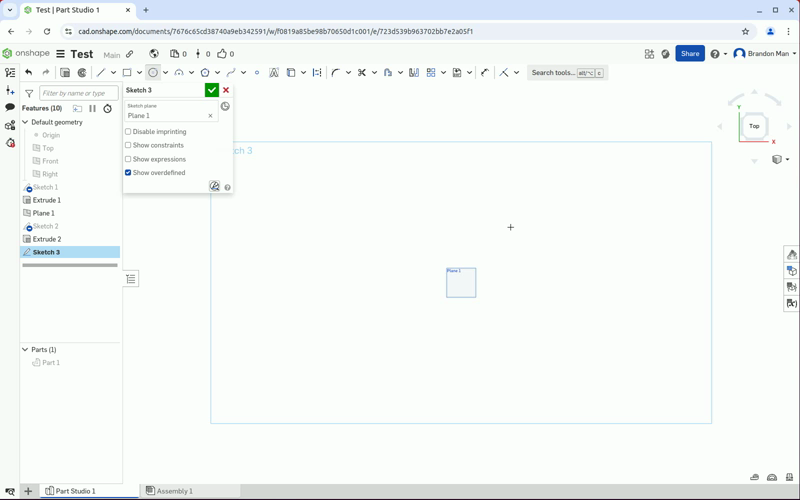
click(510, 226)
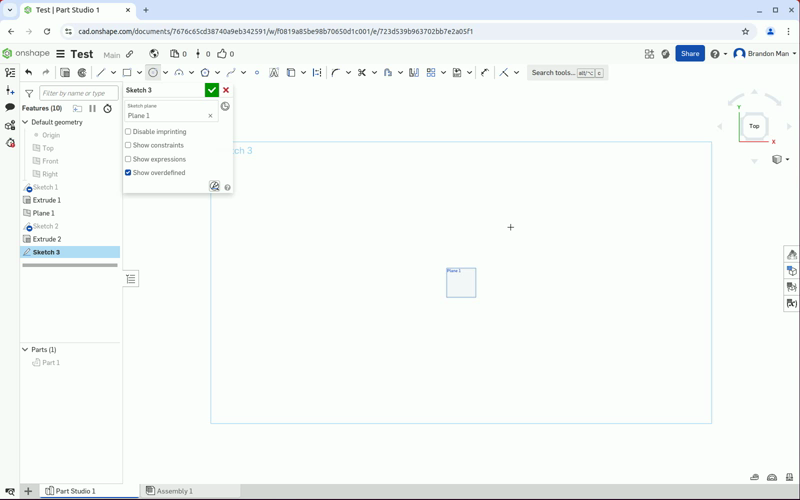
key_up(shift)
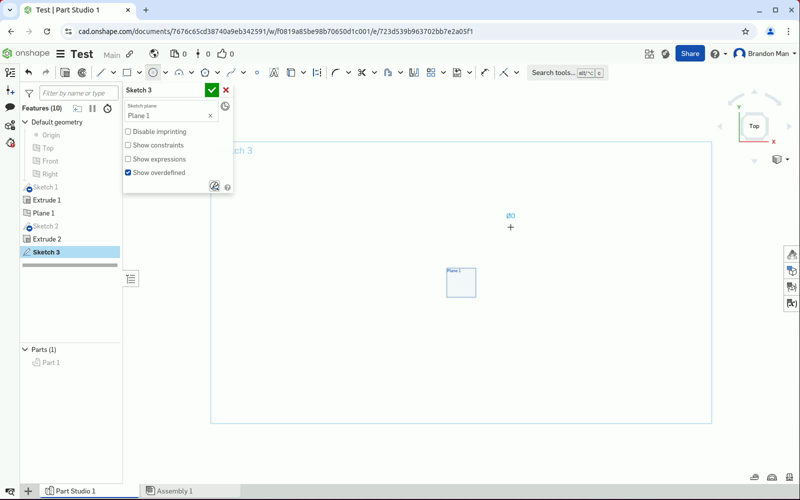
mouse_move(526, 226)
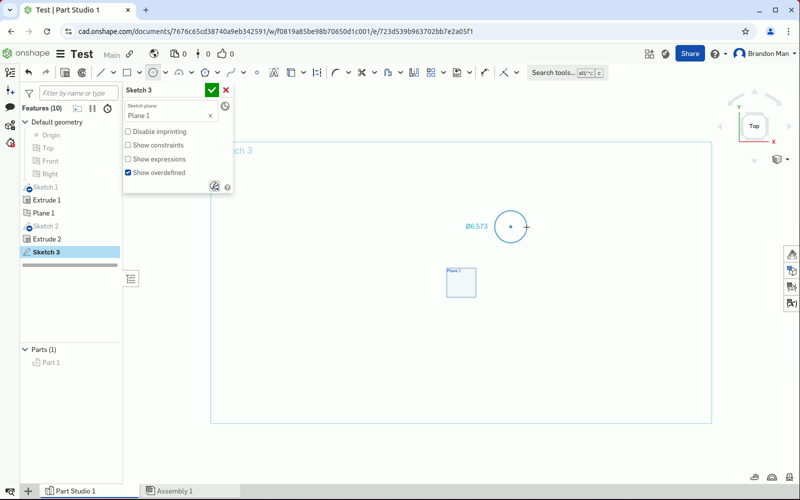
click(526, 226)
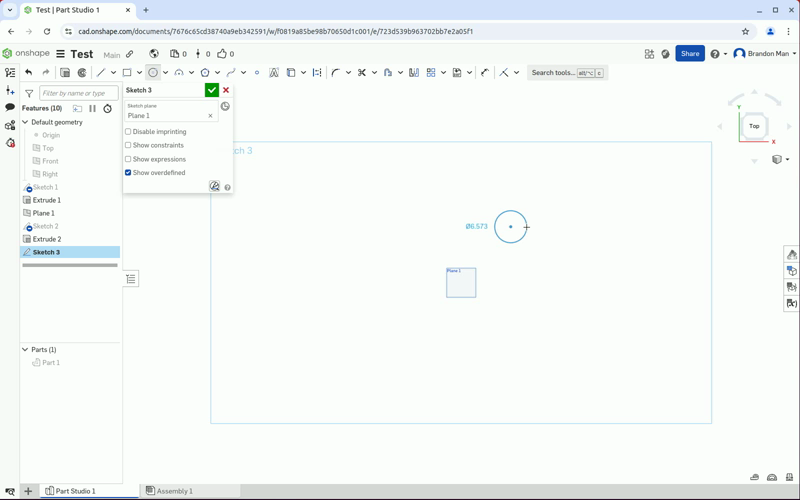
key(esc)
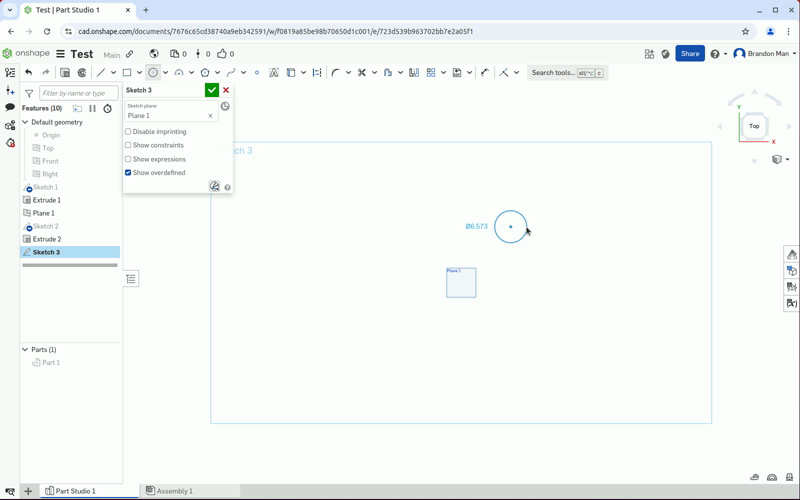
mouse_move(504, 219)
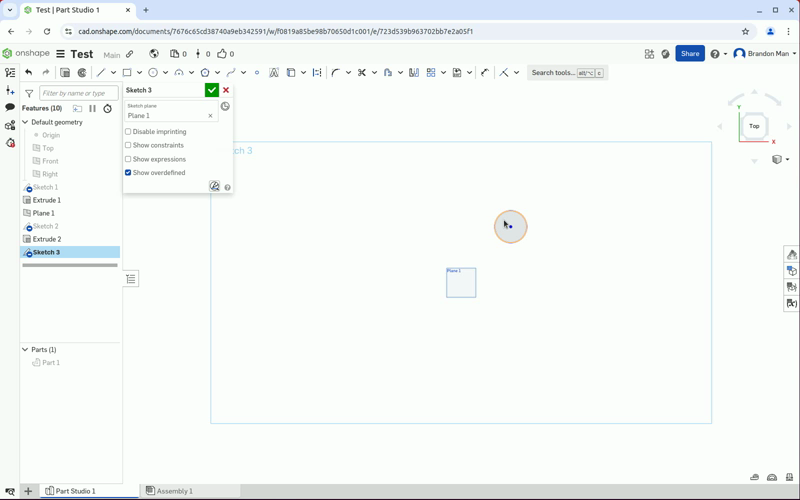
scroll(6)
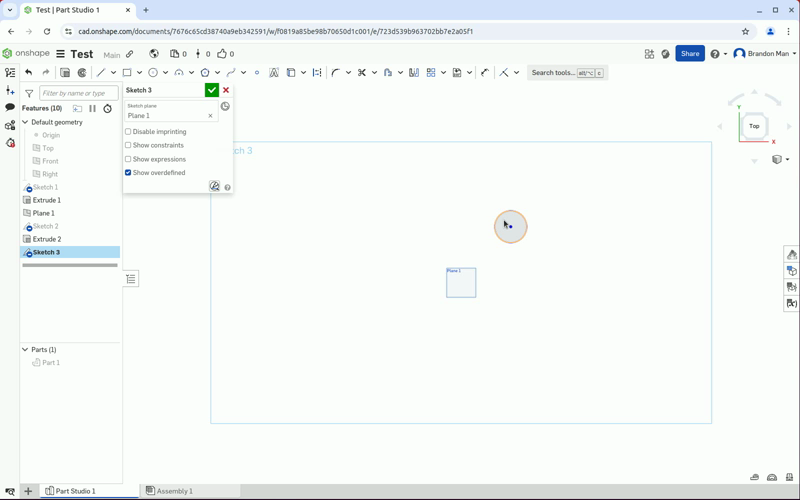
scroll(6)
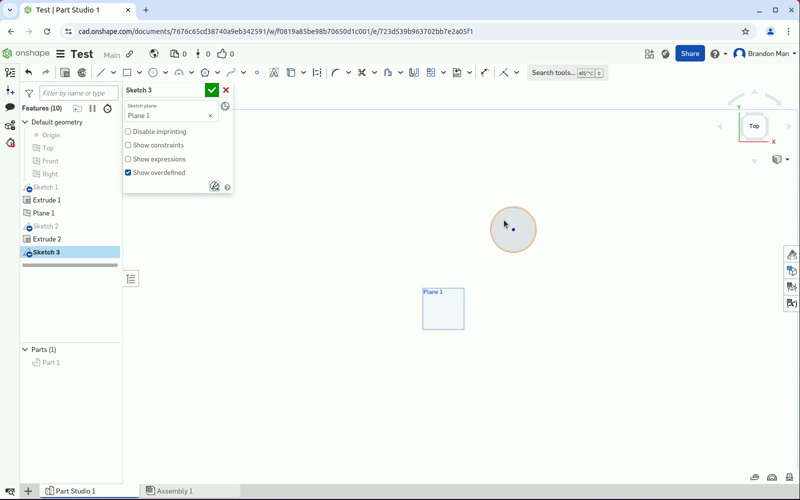
scroll(6)
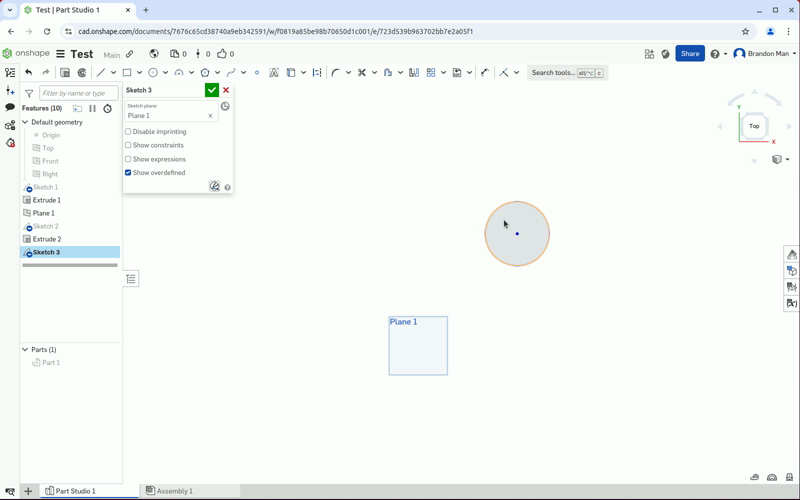
scroll(6)
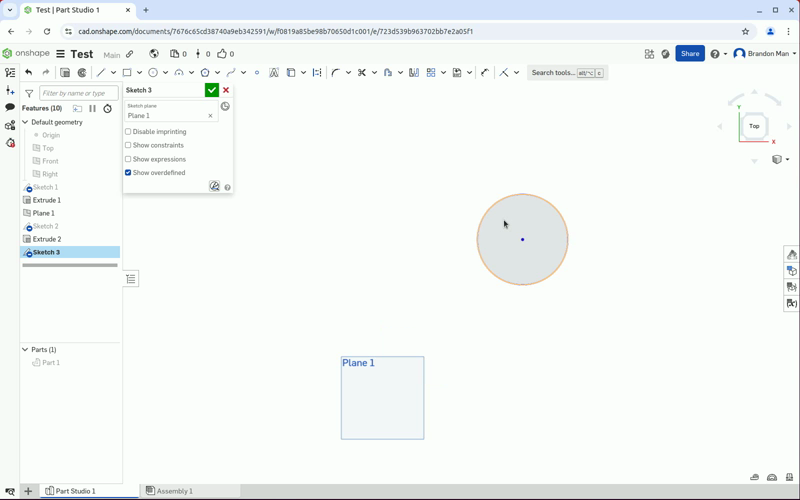
scroll(6)
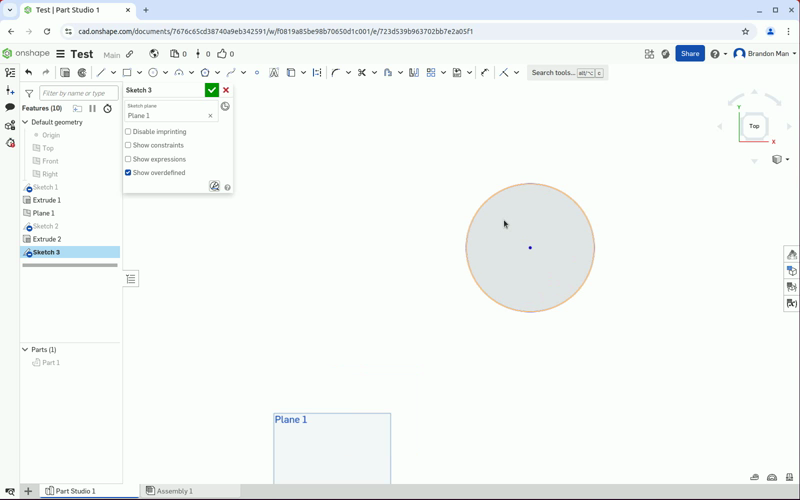
scroll(6)
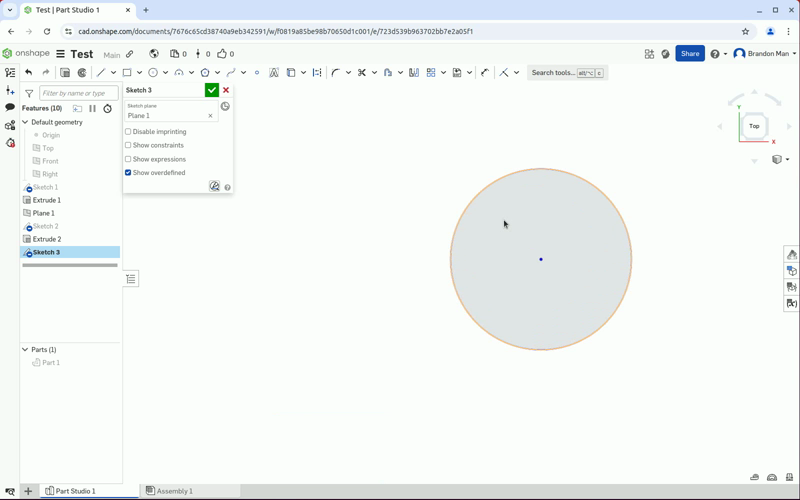
scroll(6)
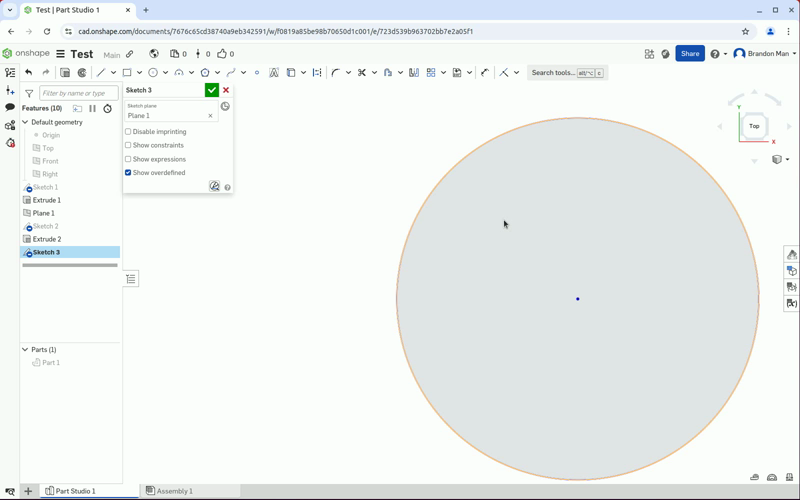
click(504, 219)
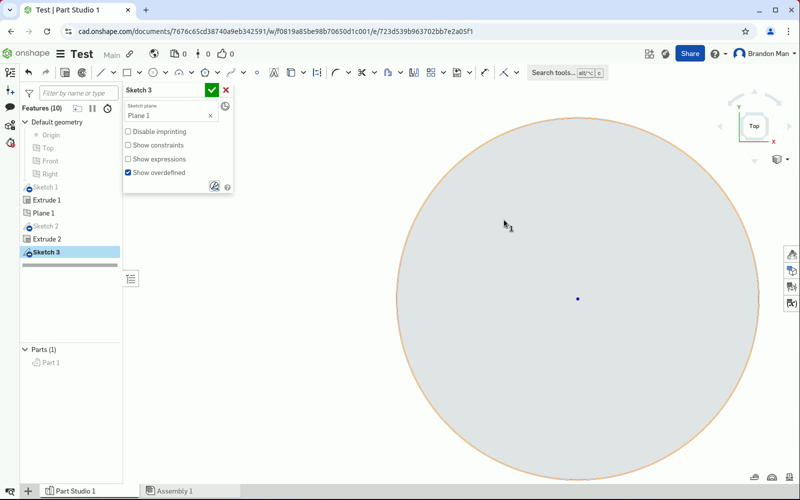
scroll(-6)
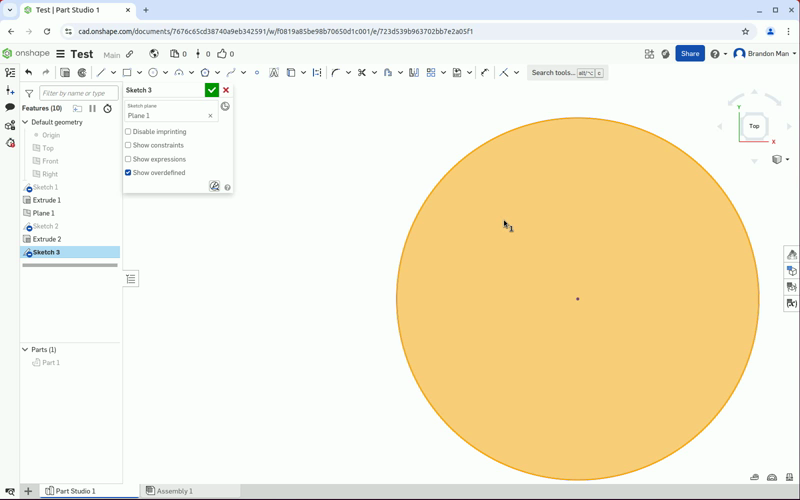
scroll(-6)
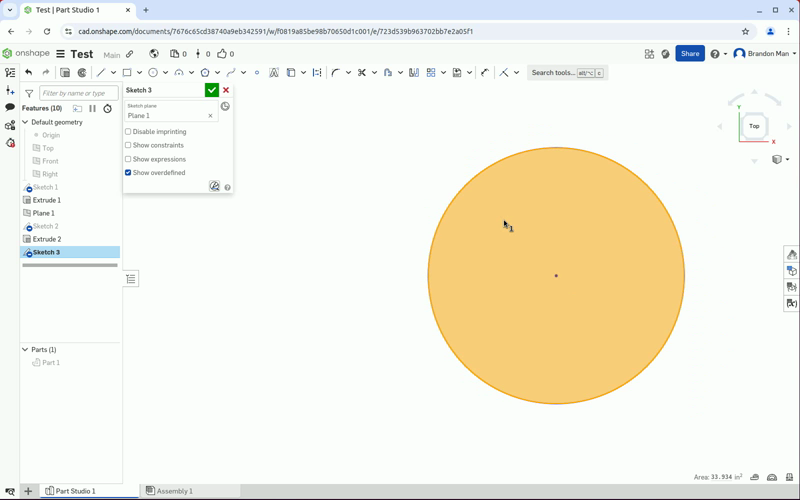
scroll(-6)
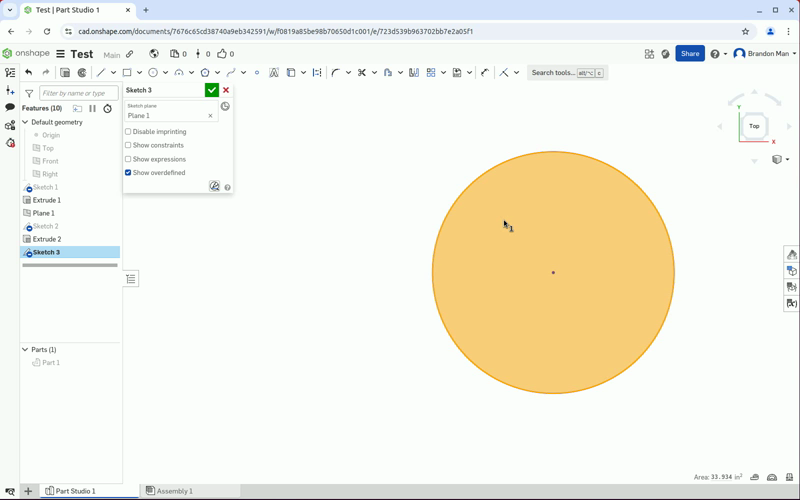
scroll(-6)
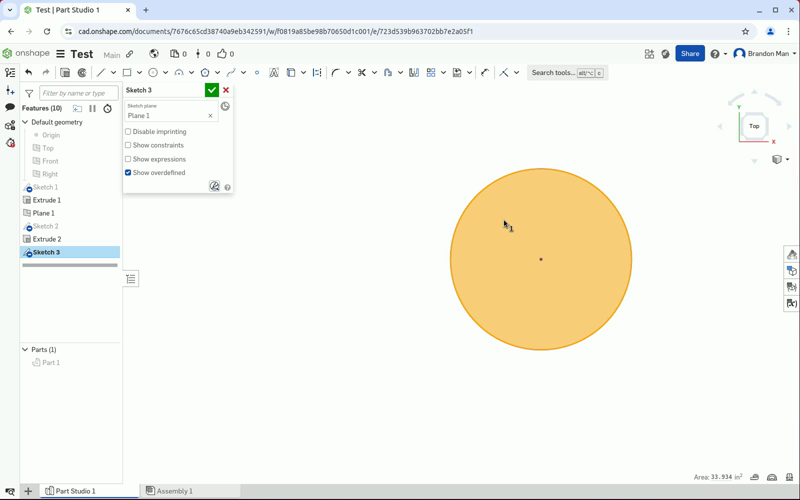
scroll(-6)
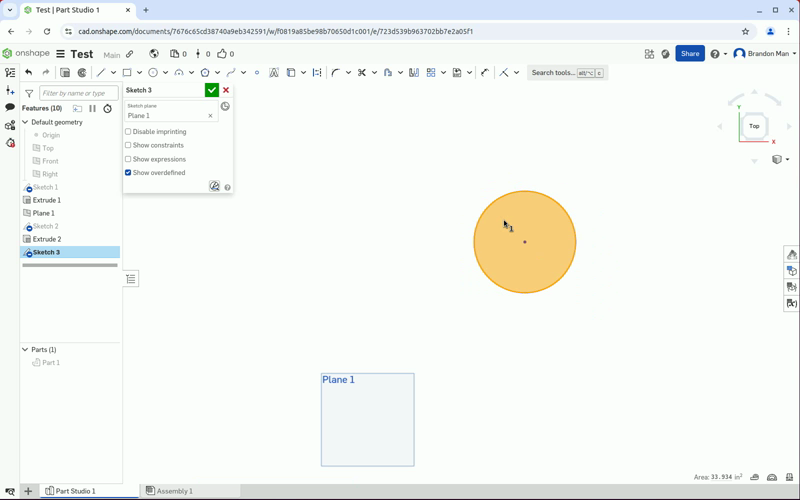
scroll(-6)
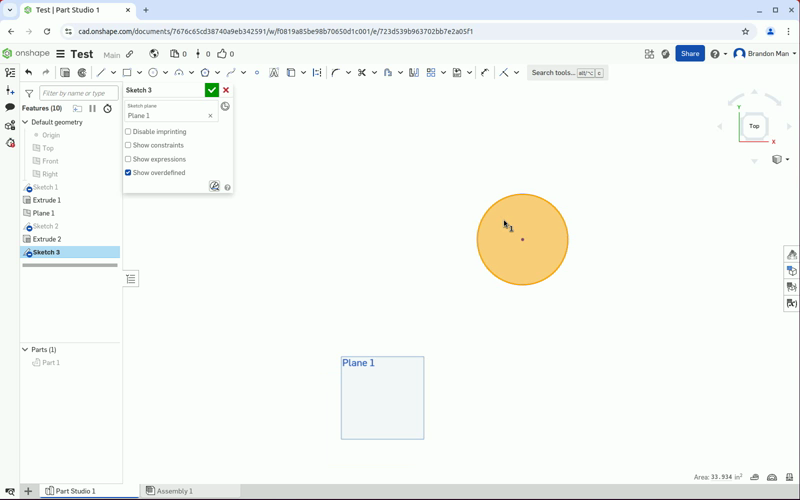
scroll(-6)
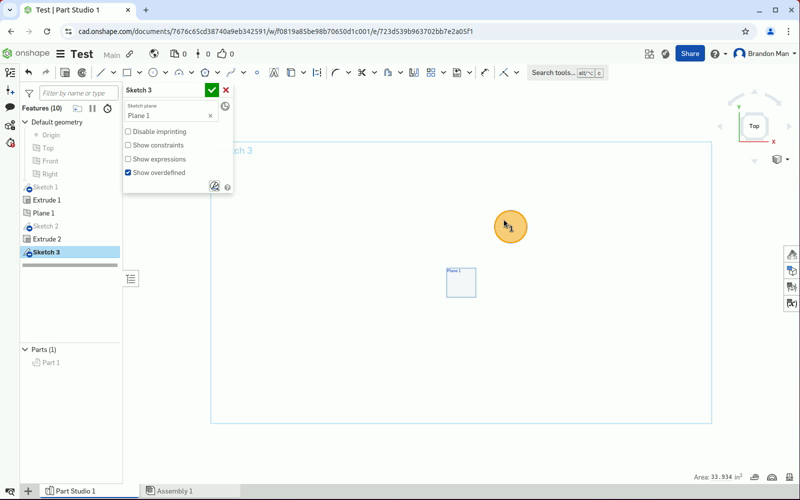
mouse_move(73, 352)
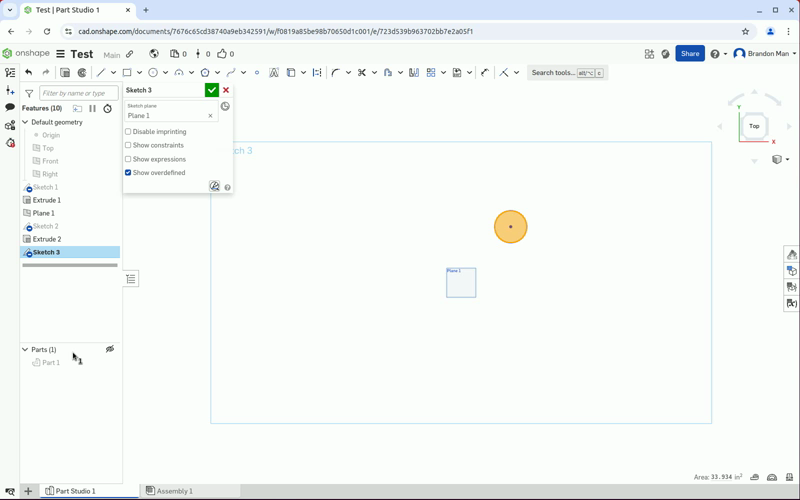
key(shift+y)
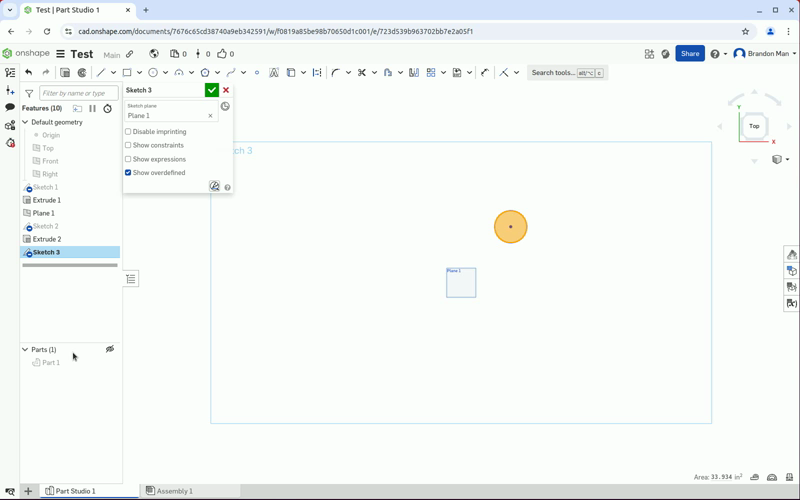
key(shift+e)
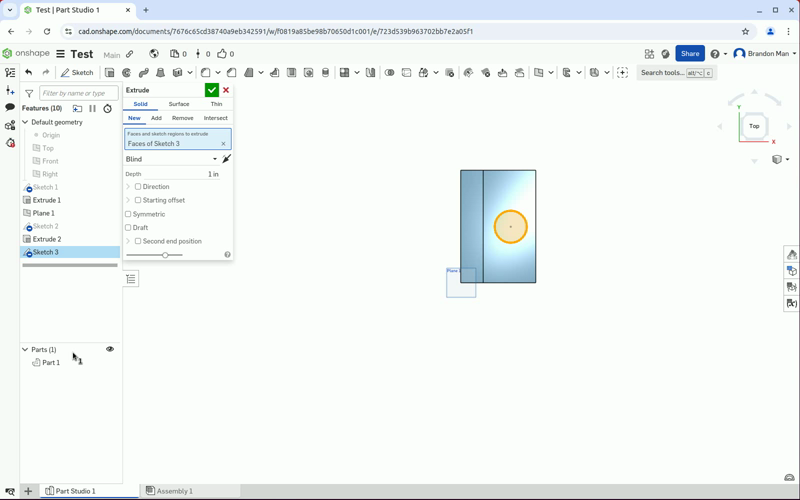
mouse_move(143, 106)
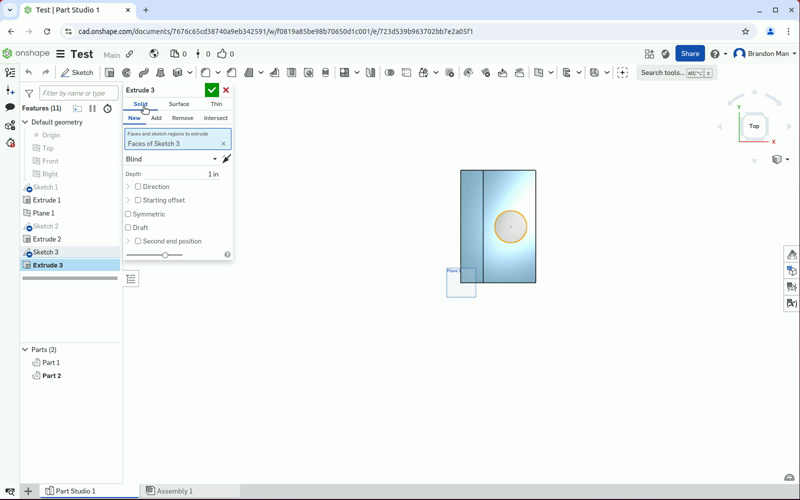
click(143, 106)
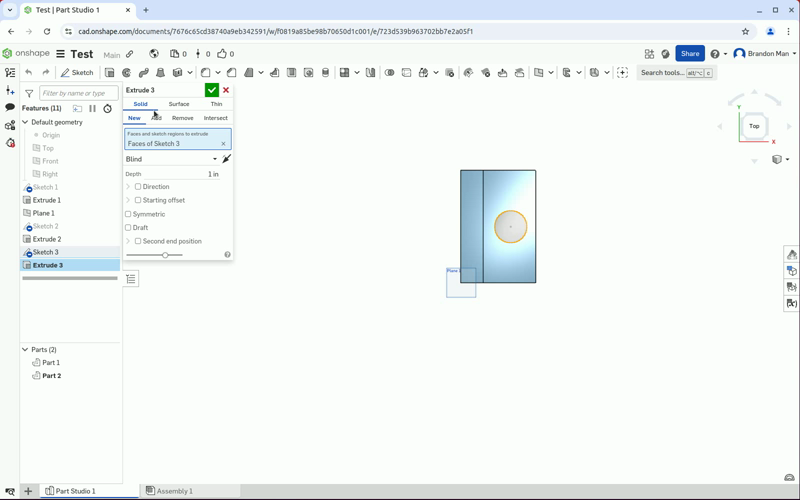
mouse_move(186, 120)
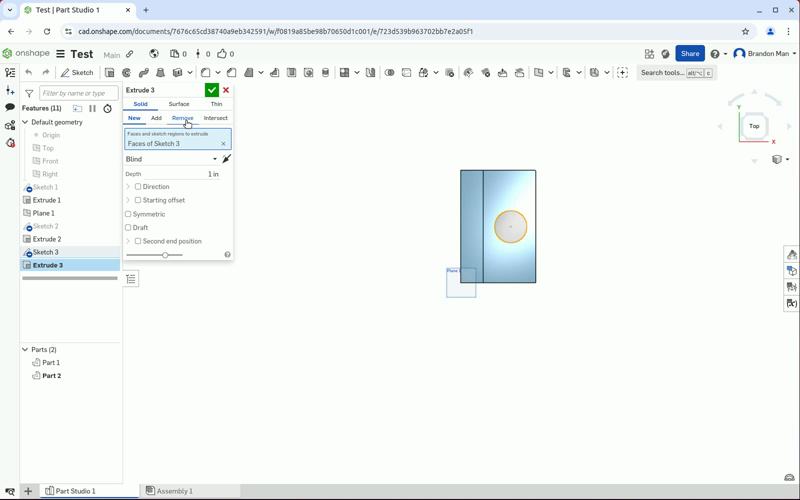
click(186, 120)
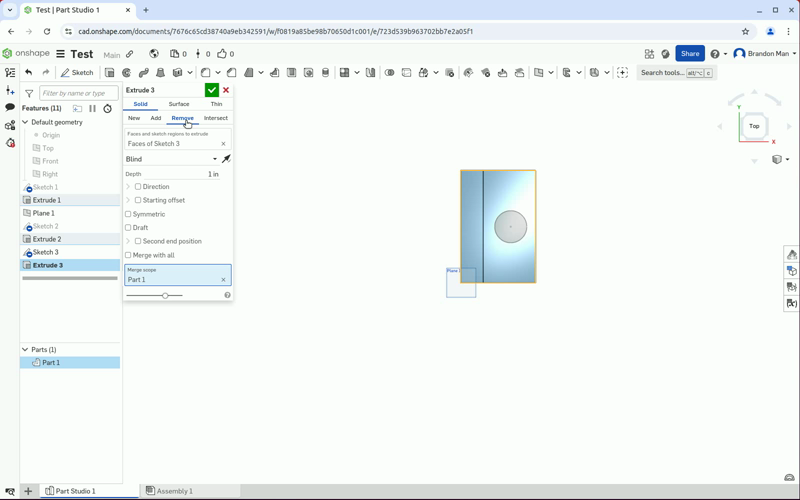
key(tab, 4)
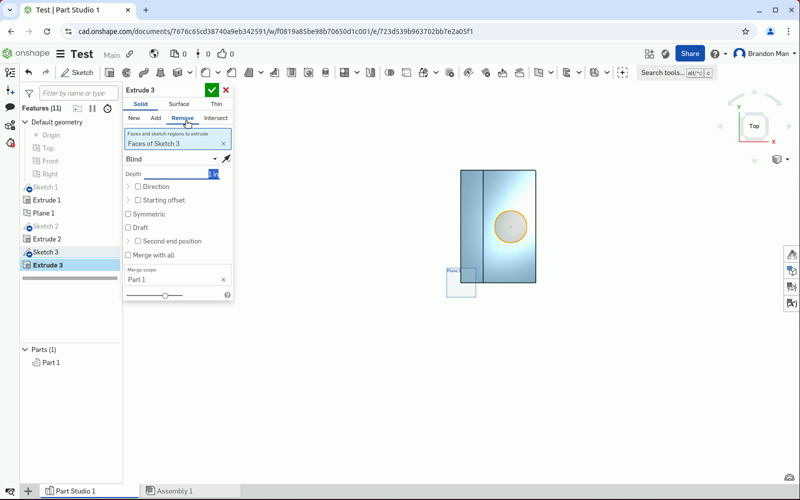
text(30.811)
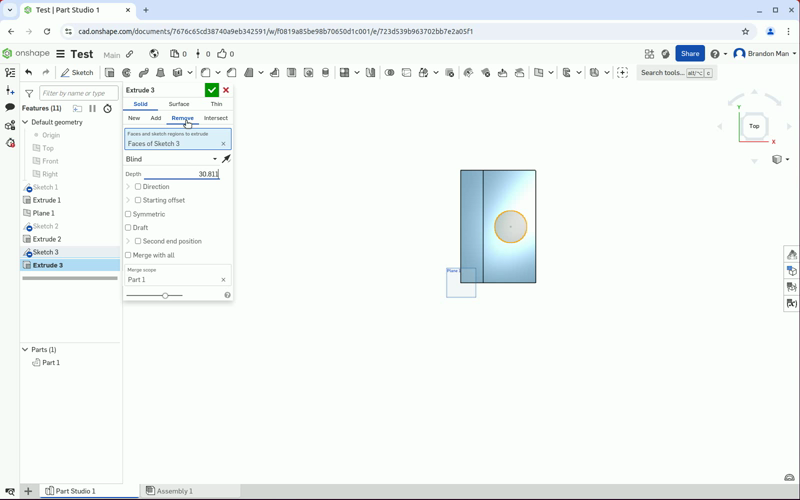
key(tab, 6)
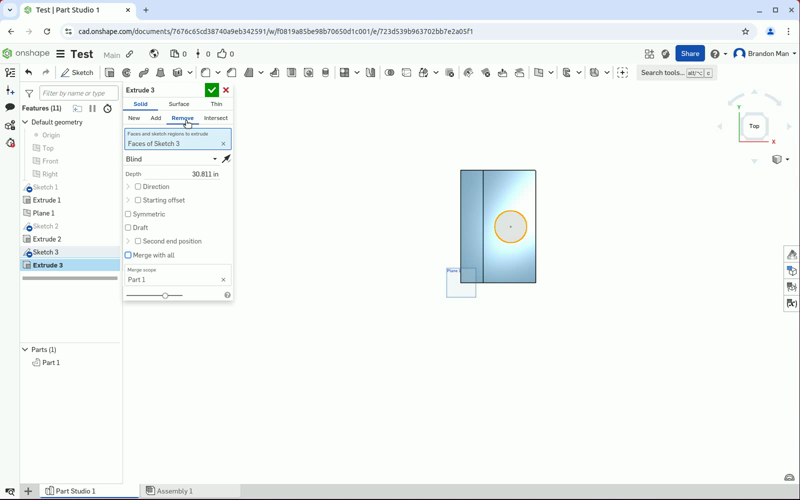
key(space)
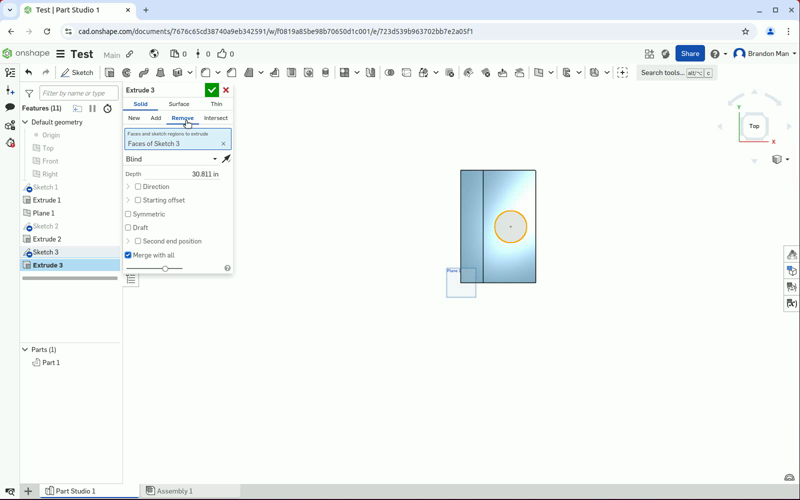
key(enter)
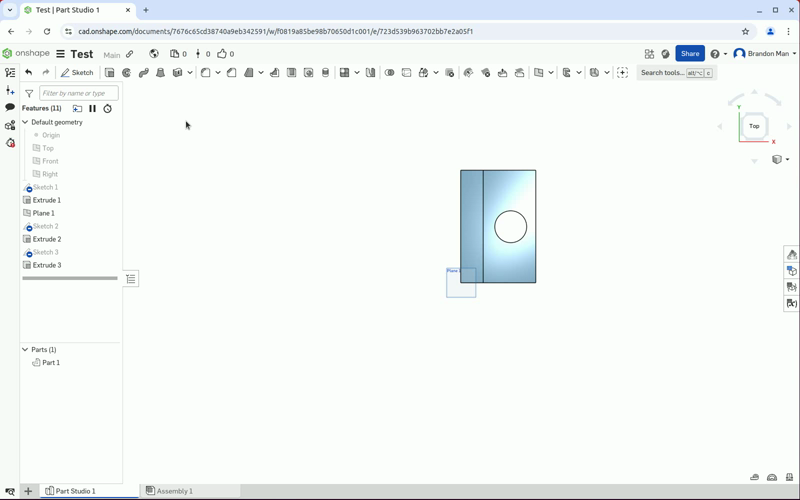
key(shift+h)
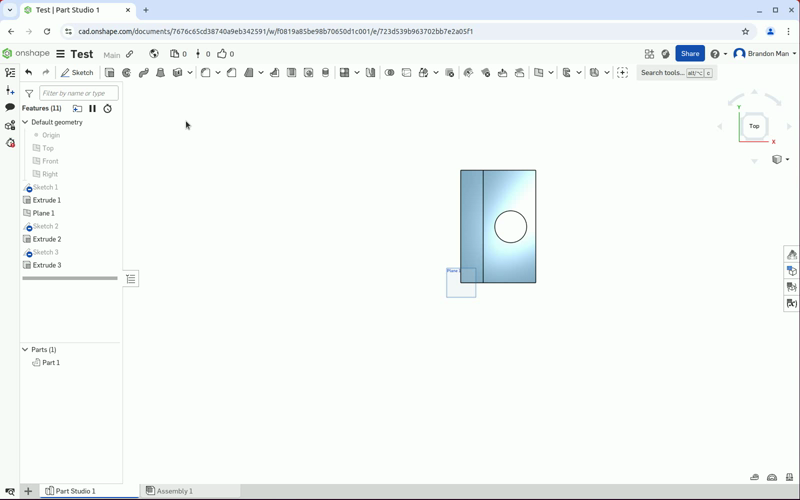
key(shift+h)
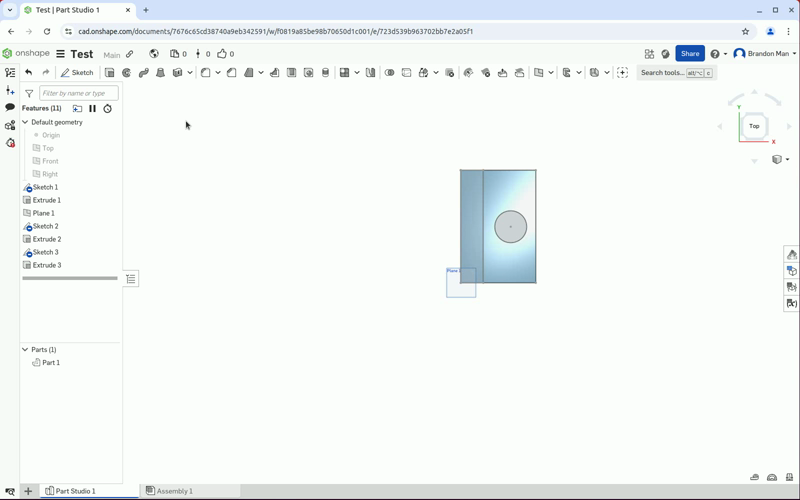
key(shift+7)
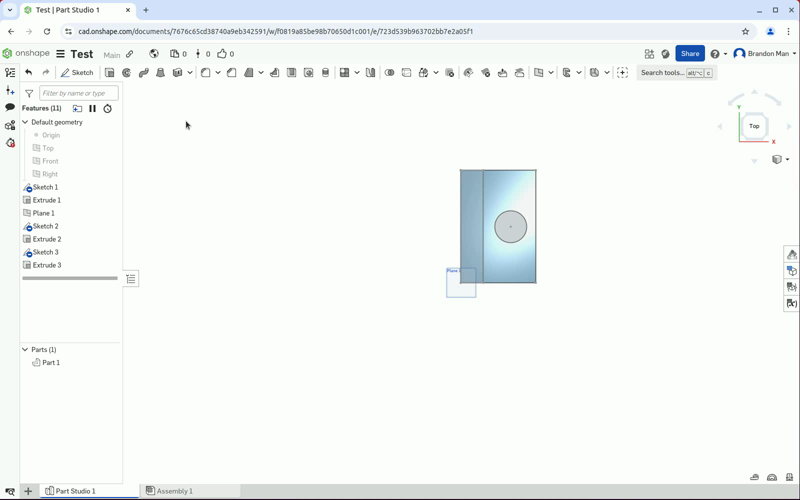
key(up, 3)
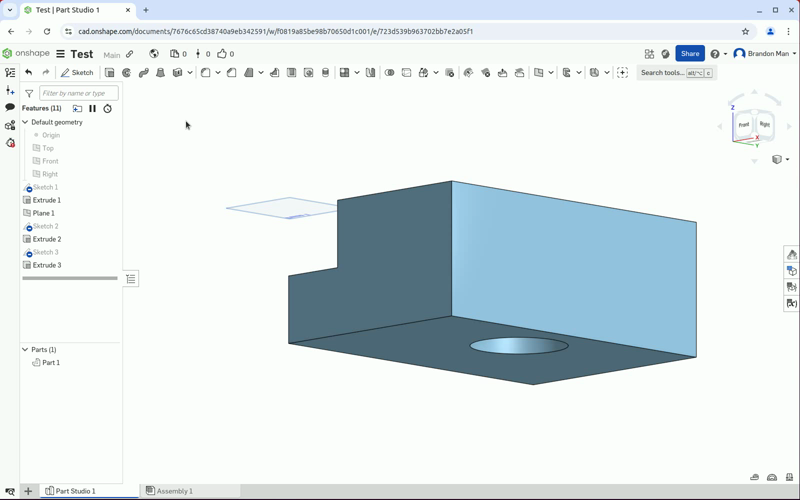
key(left, 3)
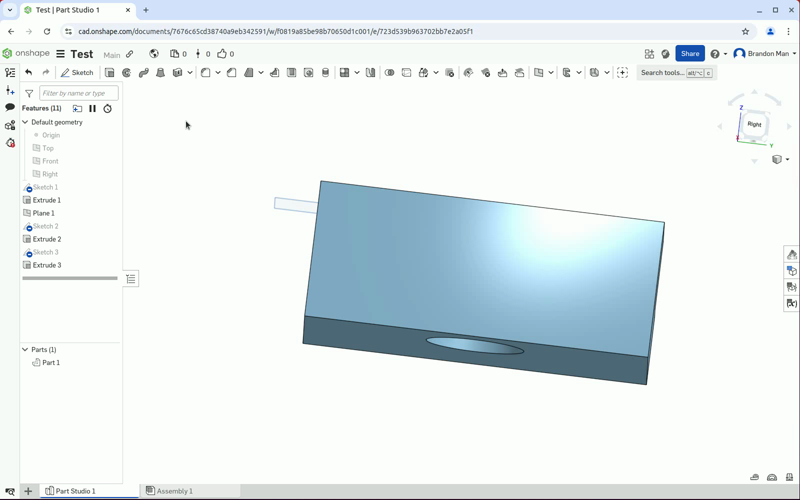
key(right, 3)
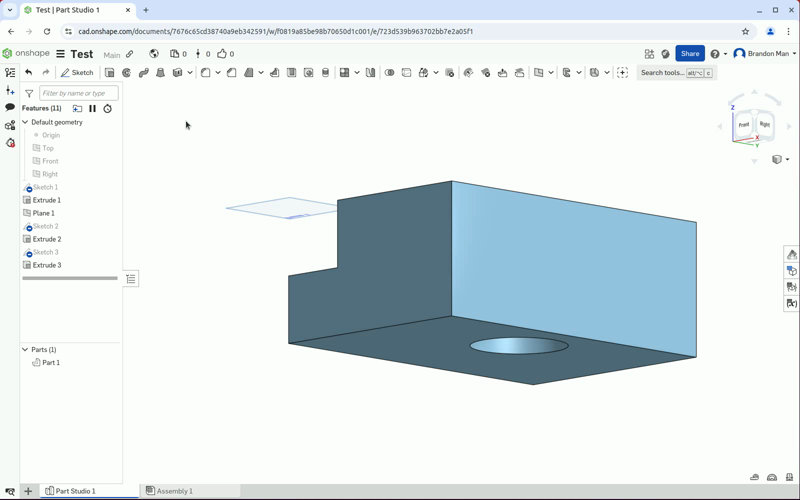
key(down, 3)
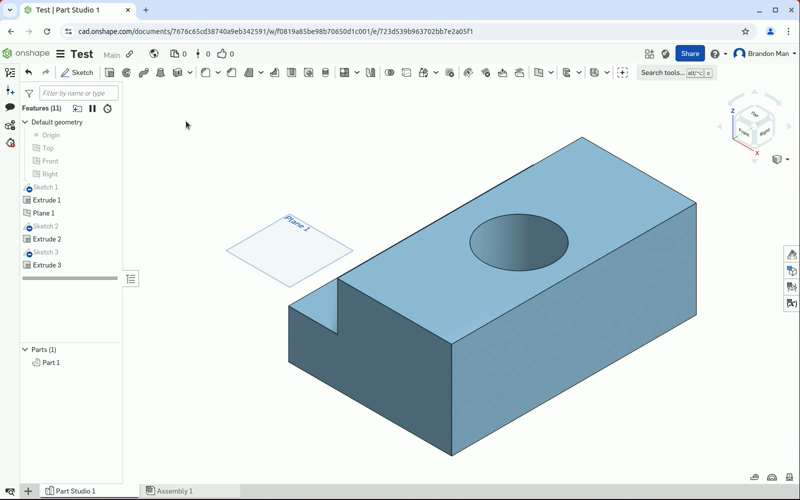
mouse_move(73, 189)
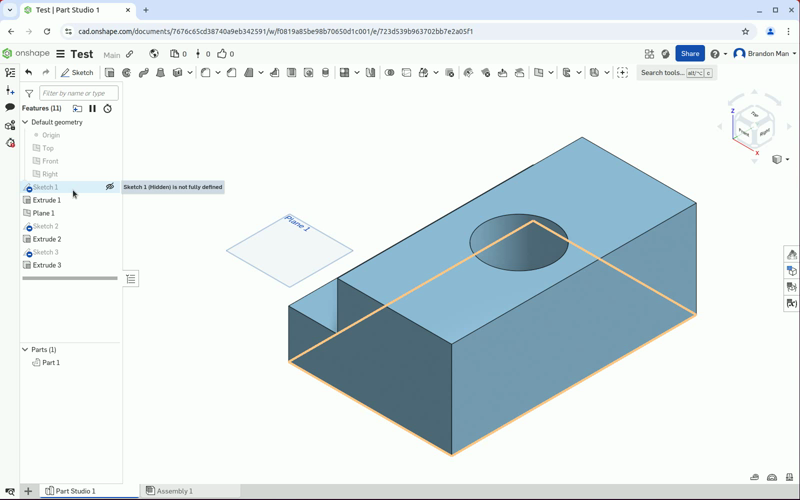
click(73, 189)